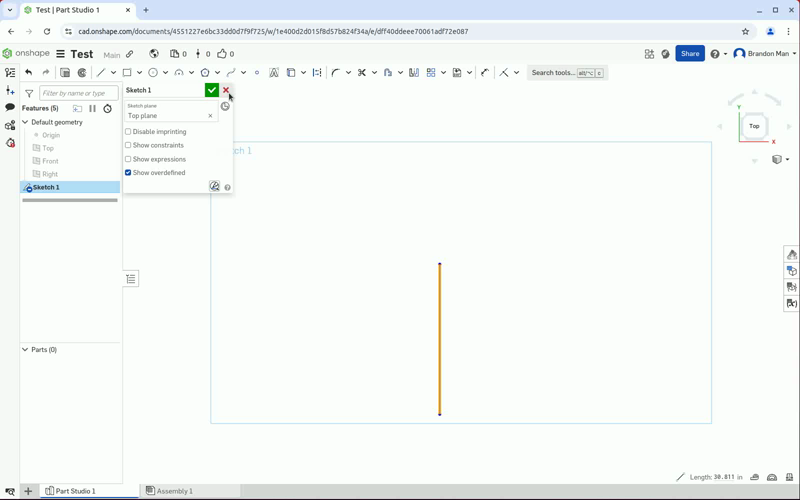
key(shift+h)
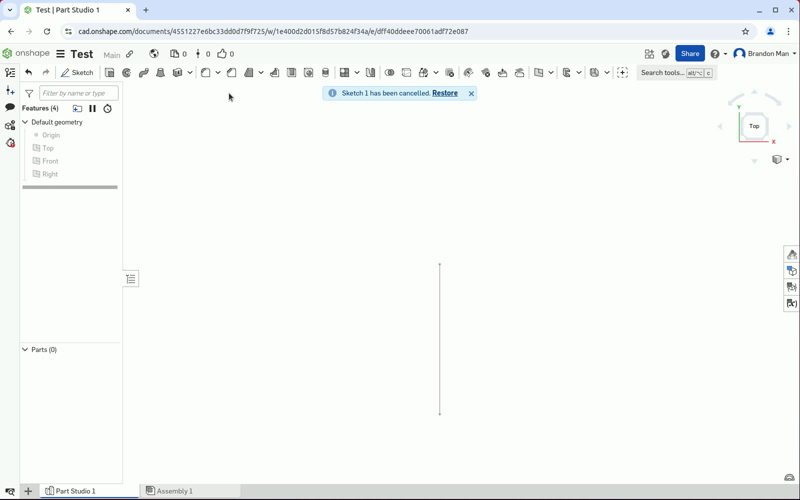
mouse_move(73, 352)
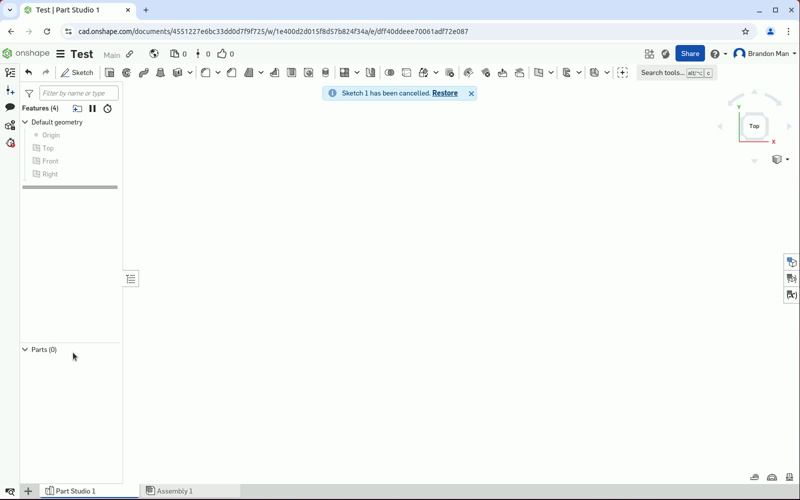
key(y)
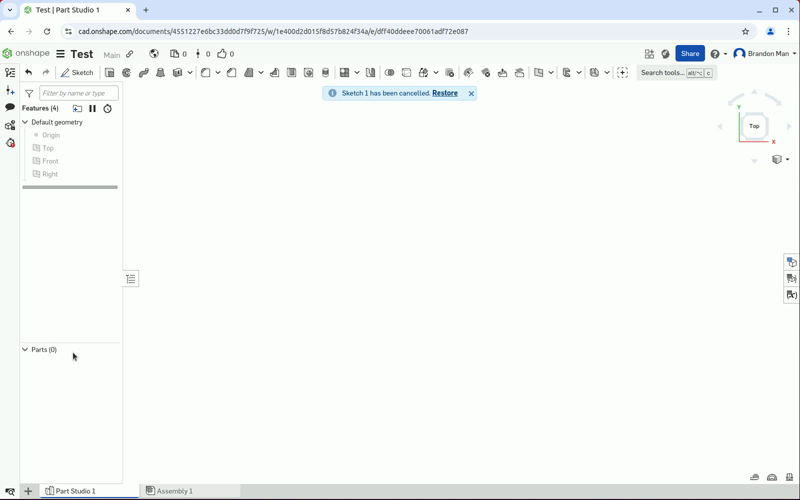
key(shift+p)
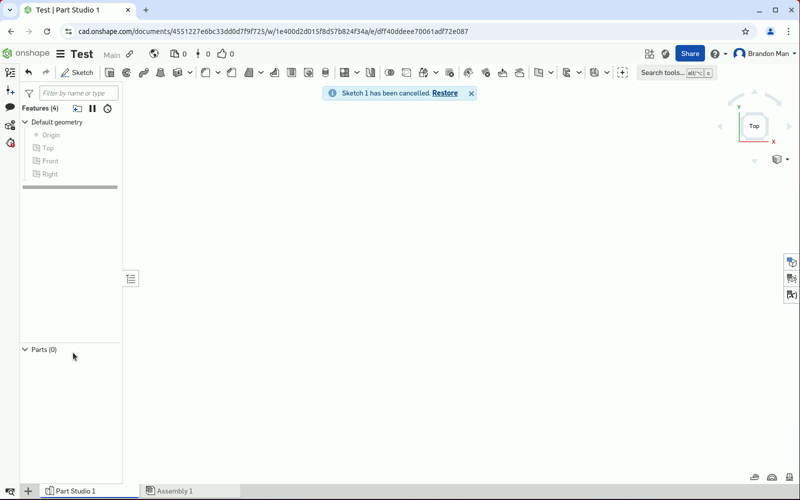
key(space)
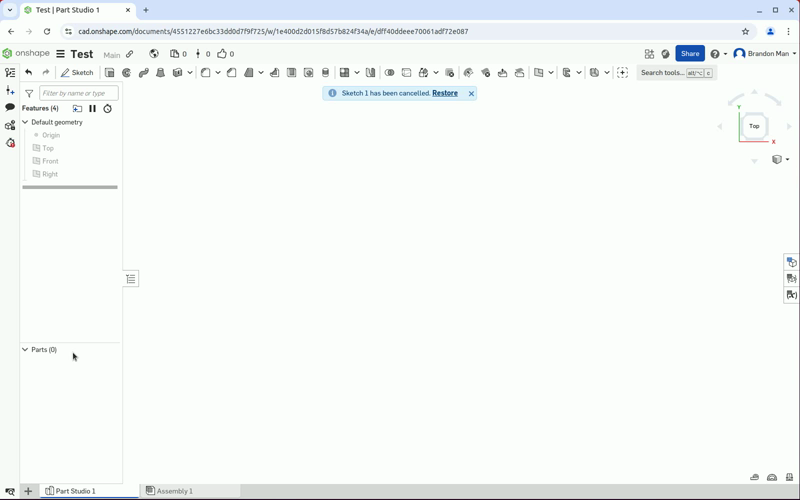
key_down(shift)
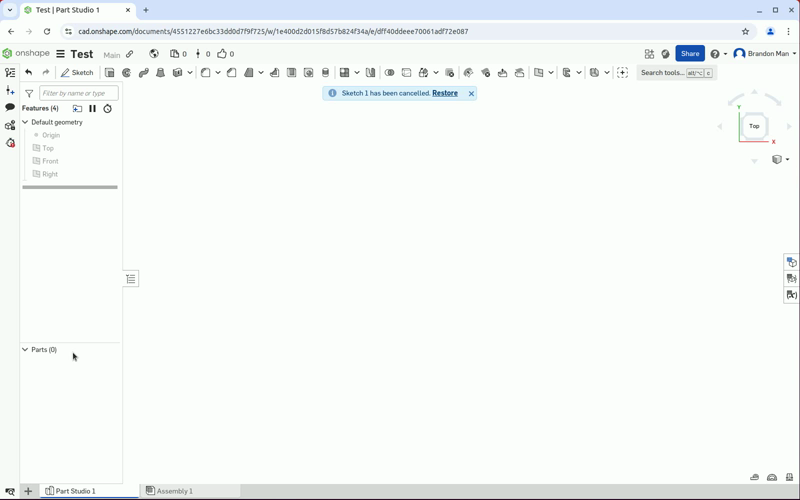
key(up)
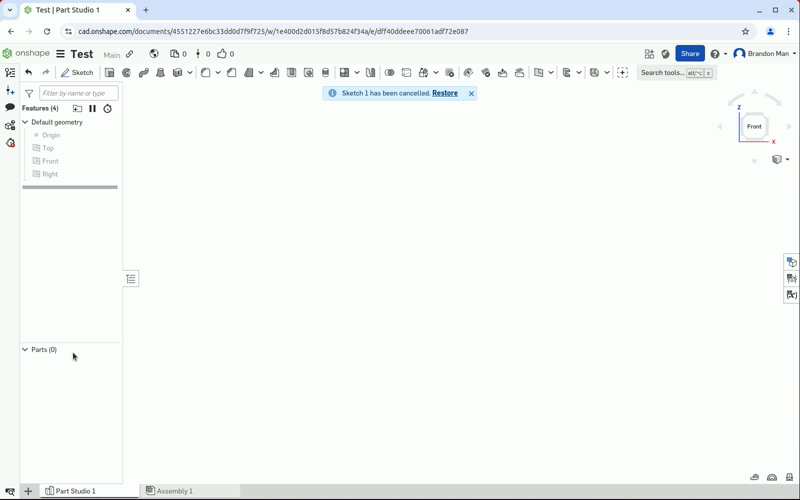
key_up(shift)
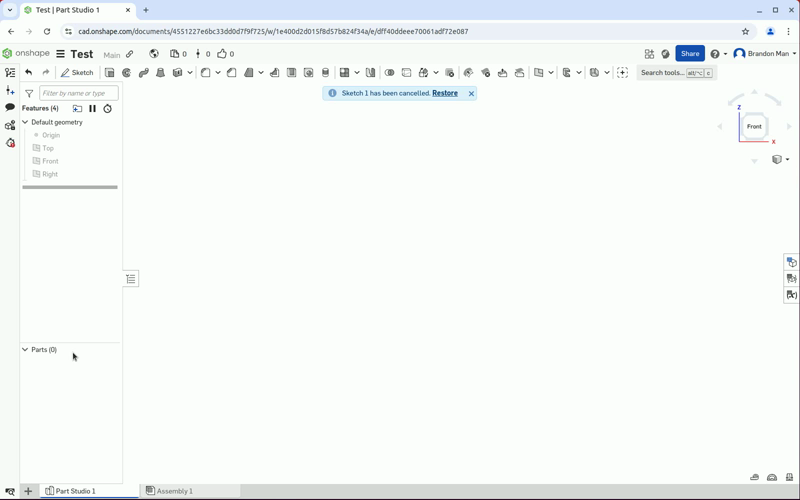
mouse_move(73, 352)
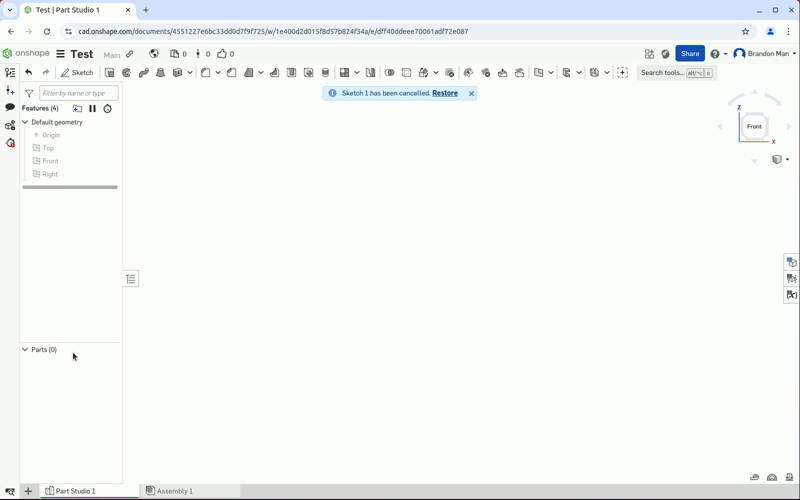
key(shift+y)
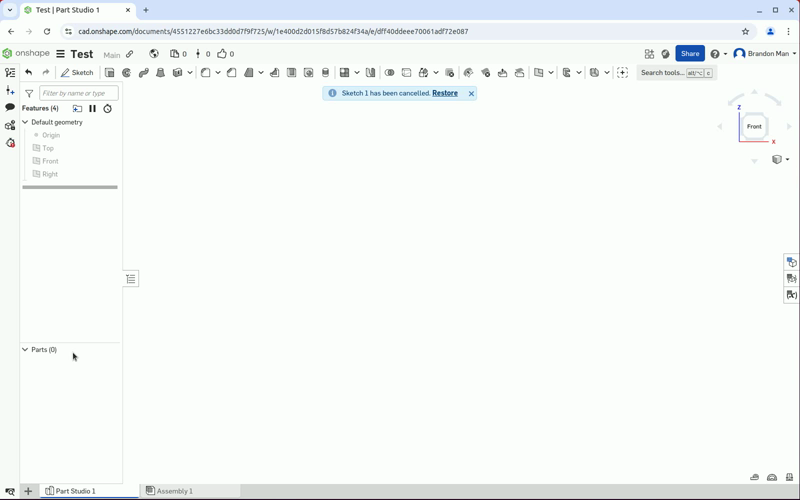
key(shift+s)
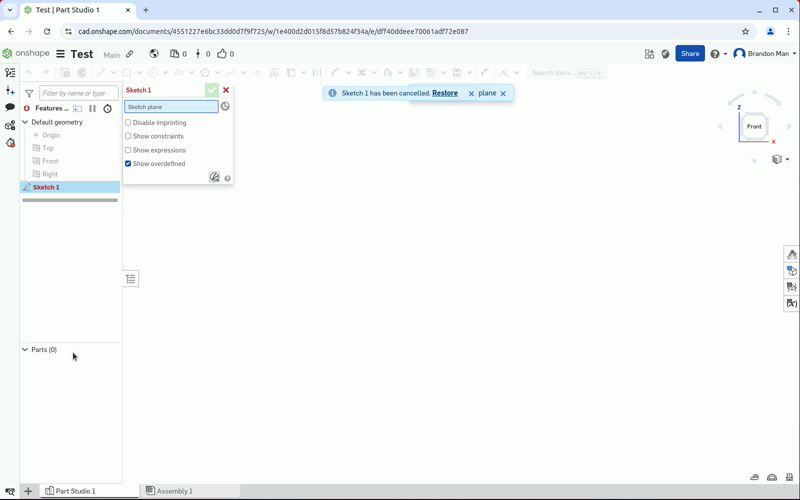
mouse_move(73, 163)
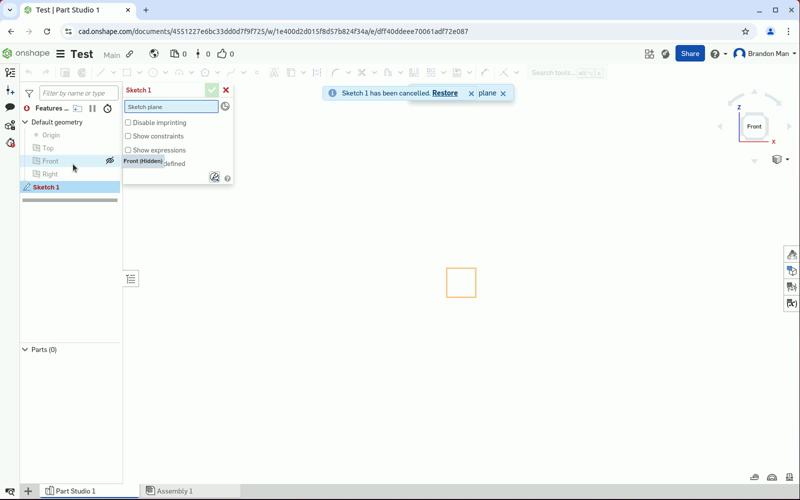
click(73, 163)
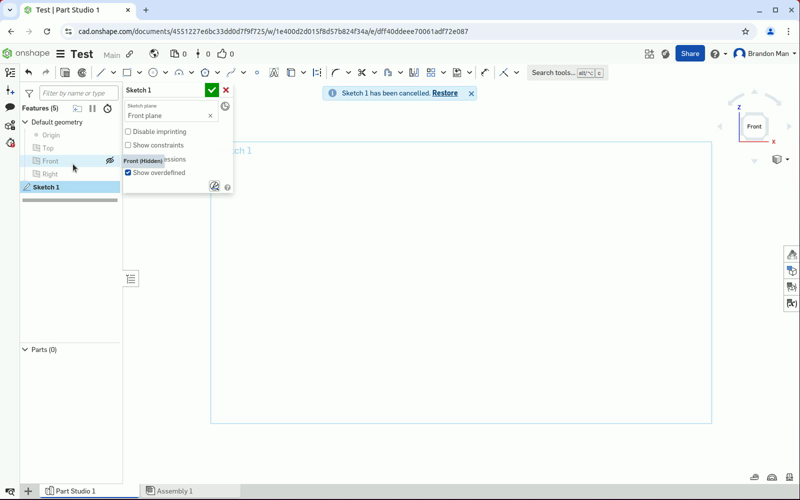
mouse_move(73, 352)
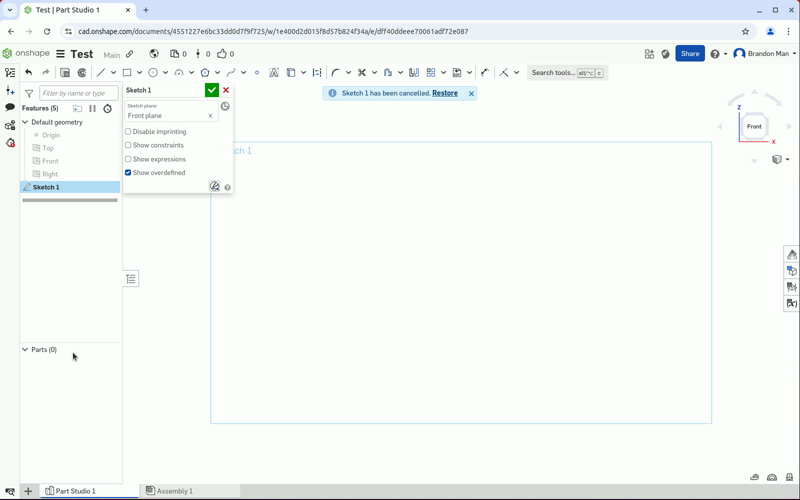
key(y)
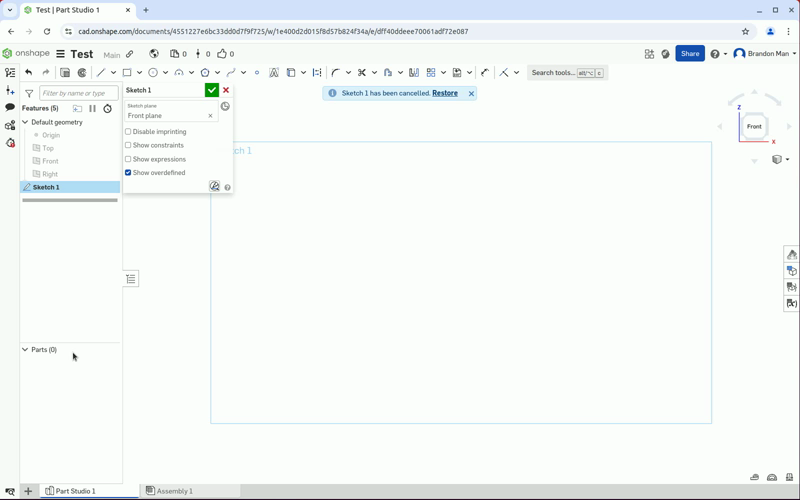
key(c)
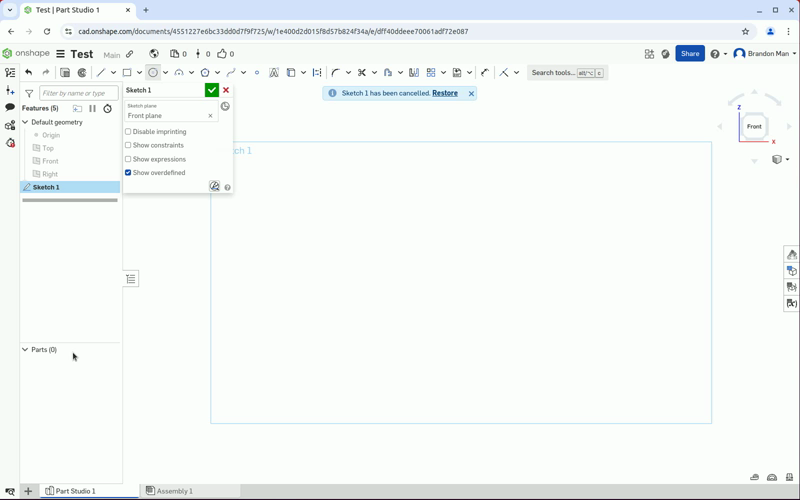
key_down(shift)
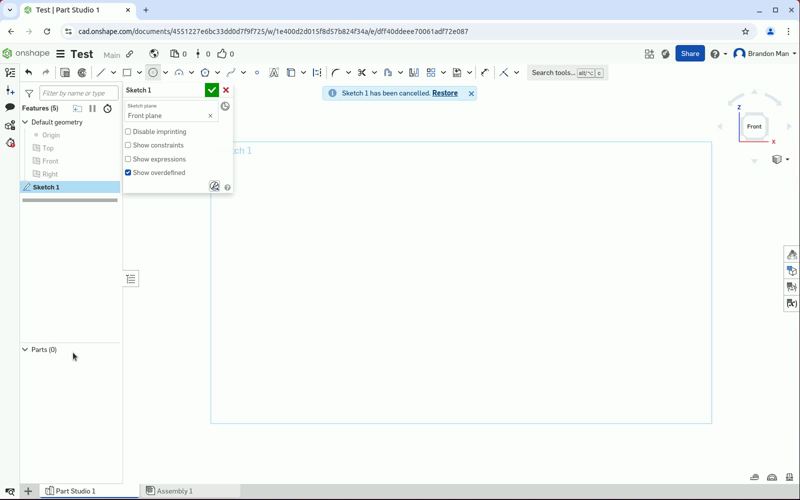
mouse_move(461, 282)
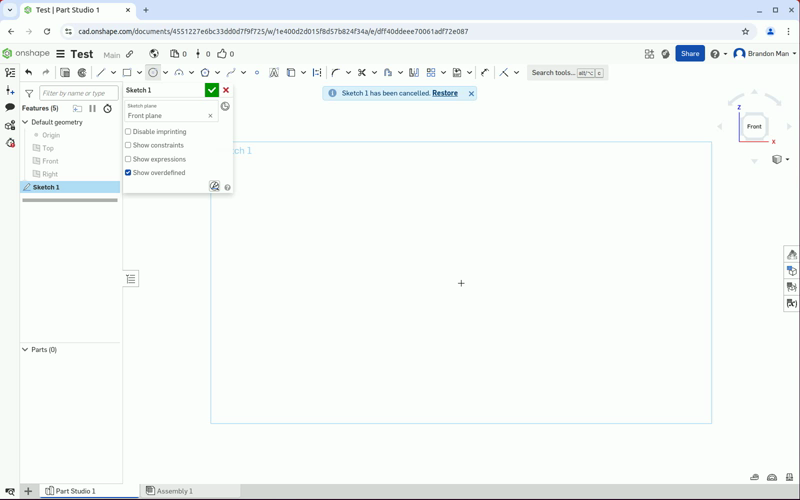
click(461, 282)
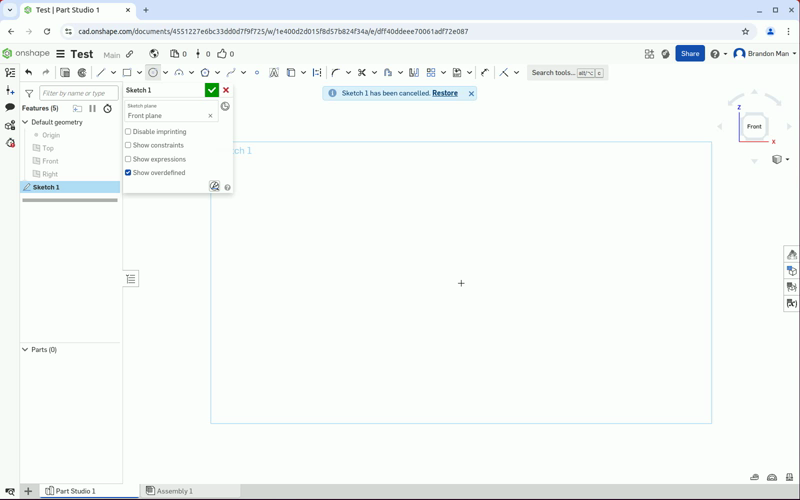
key_up(shift)
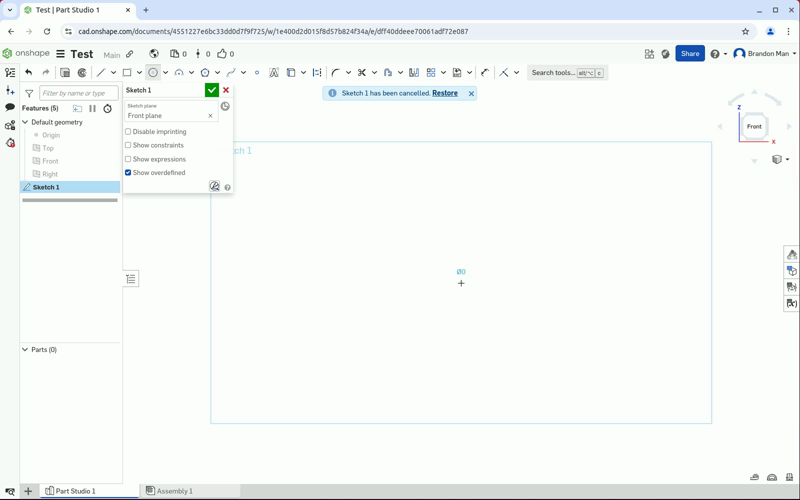
mouse_move(574, 282)
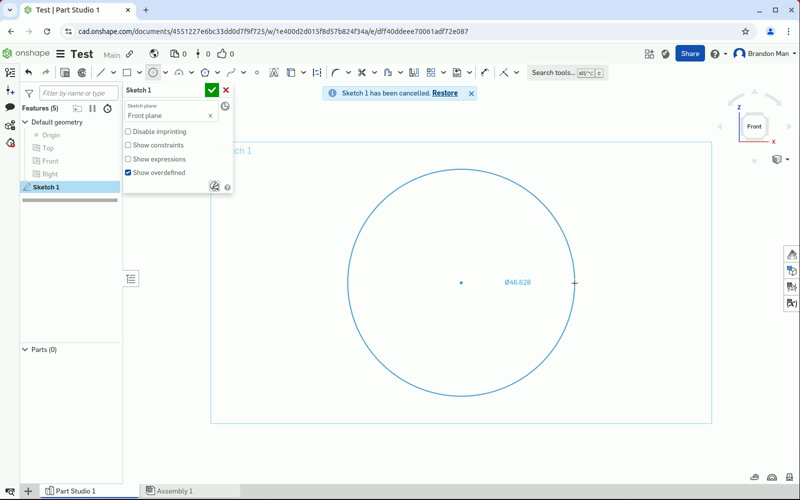
click(574, 282)
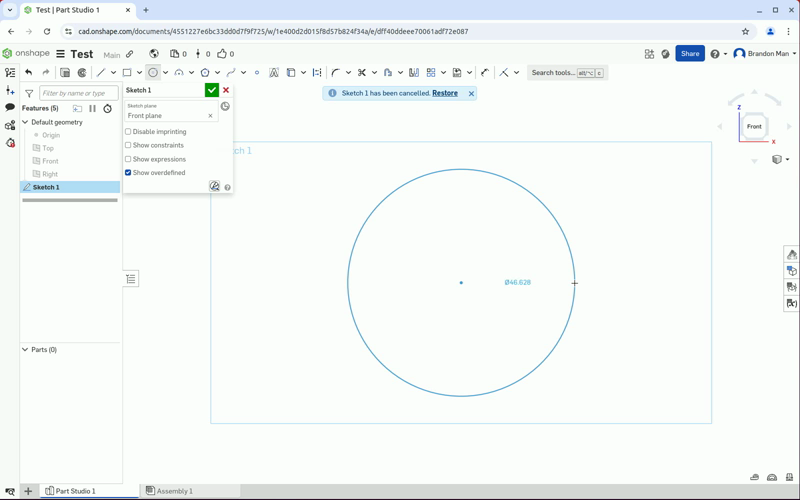
key(esc)
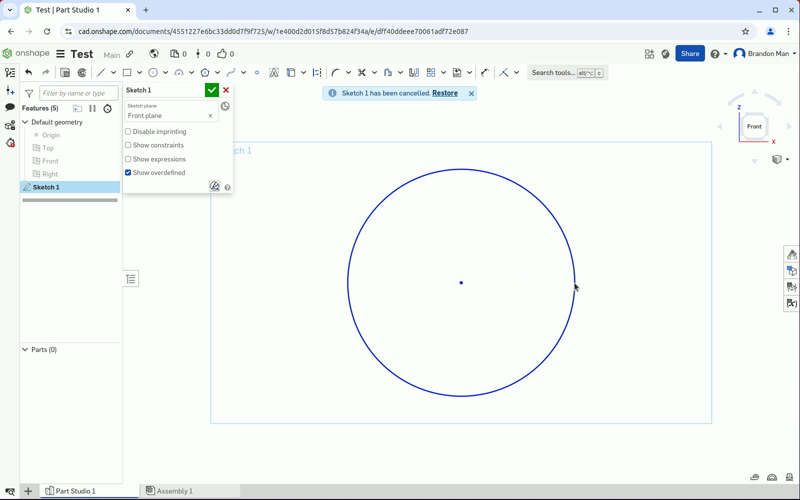
key(c)
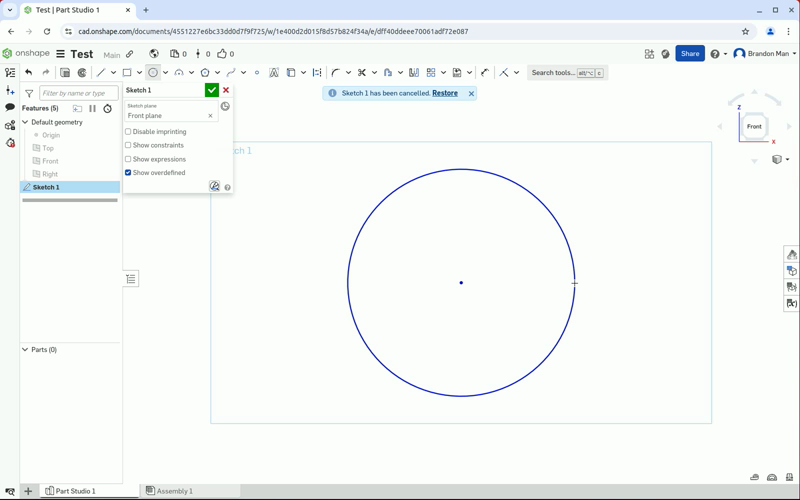
key_down(shift)
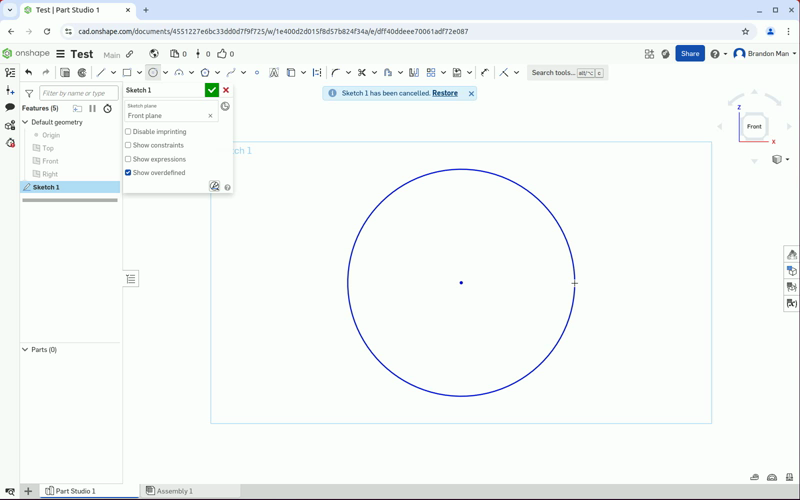
mouse_move(461, 282)
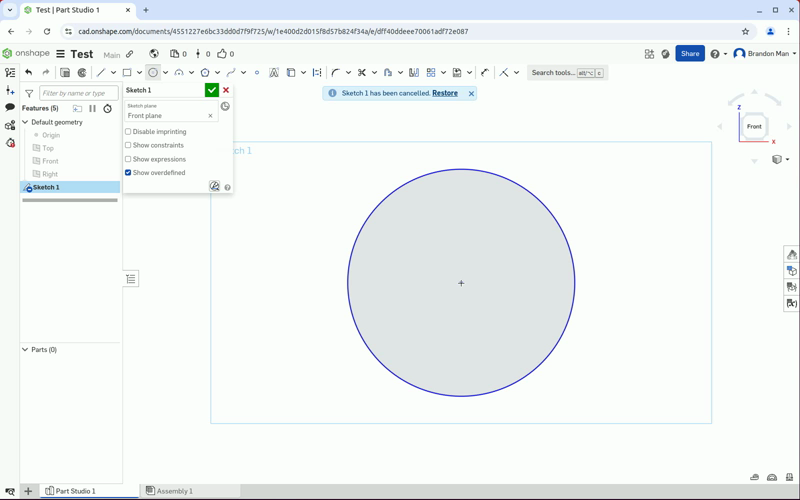
click(461, 282)
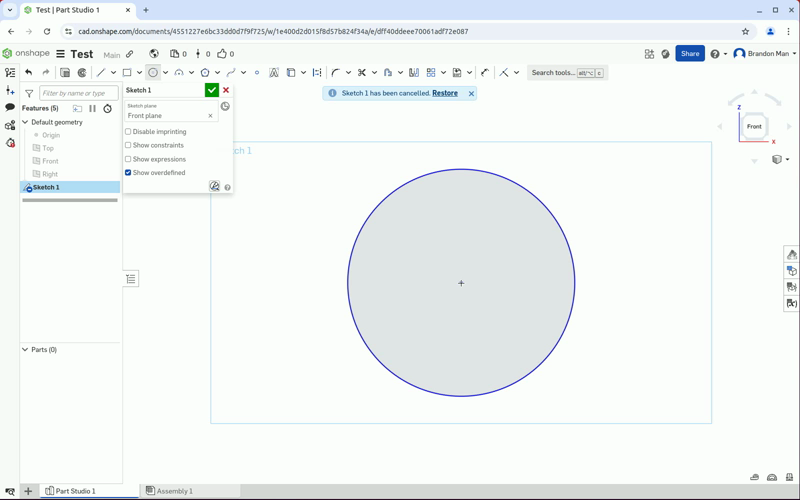
key_up(shift)
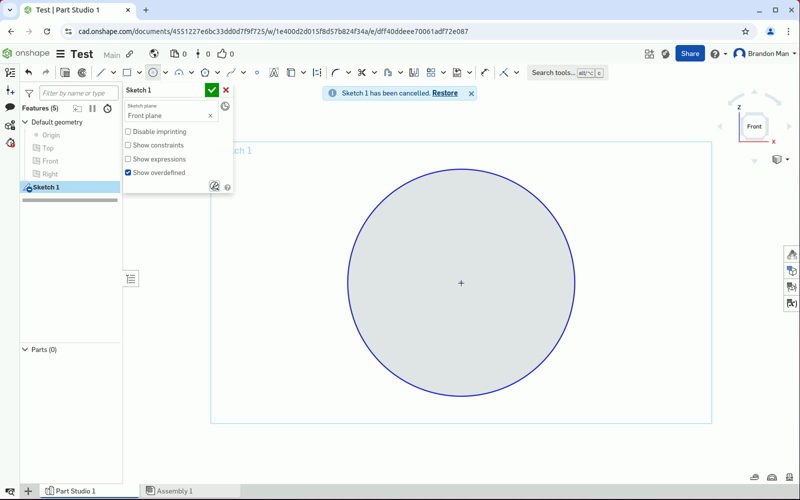
mouse_move(565, 282)
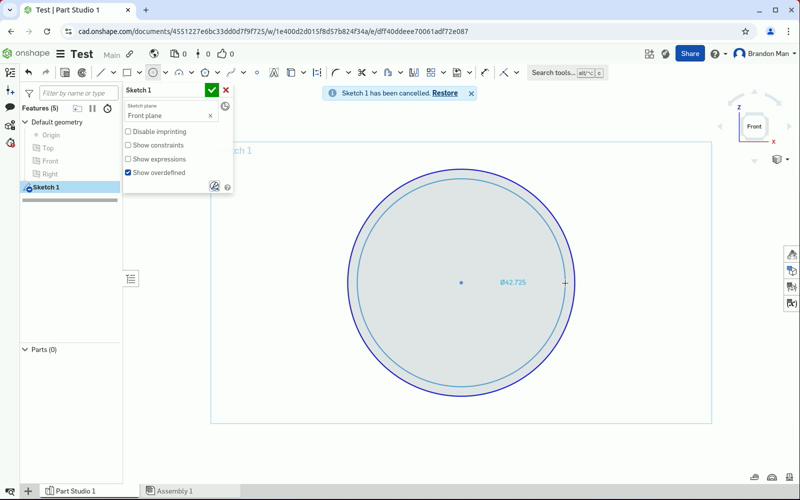
click(565, 282)
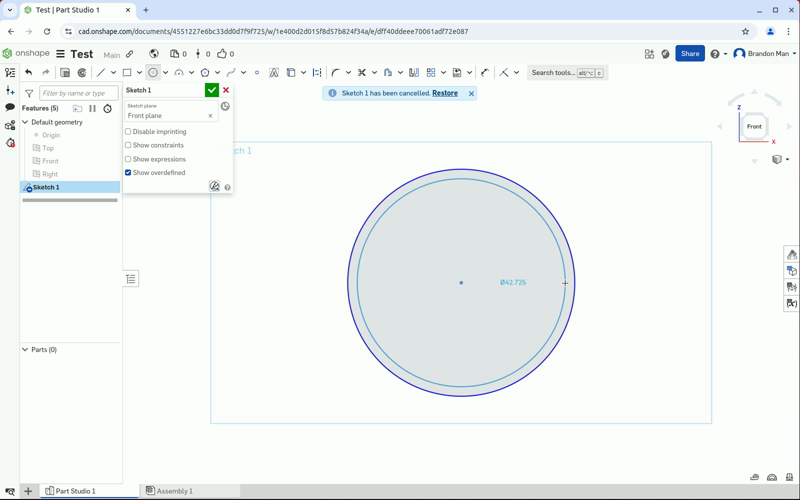
key(esc)
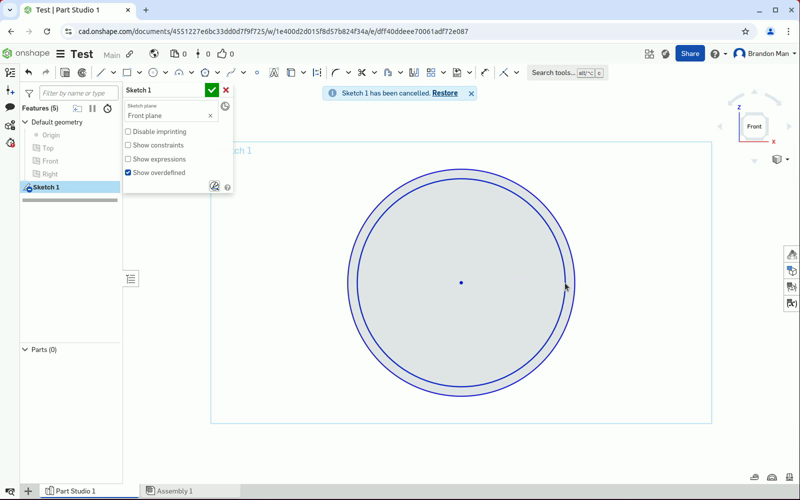
mouse_move(353, 289)
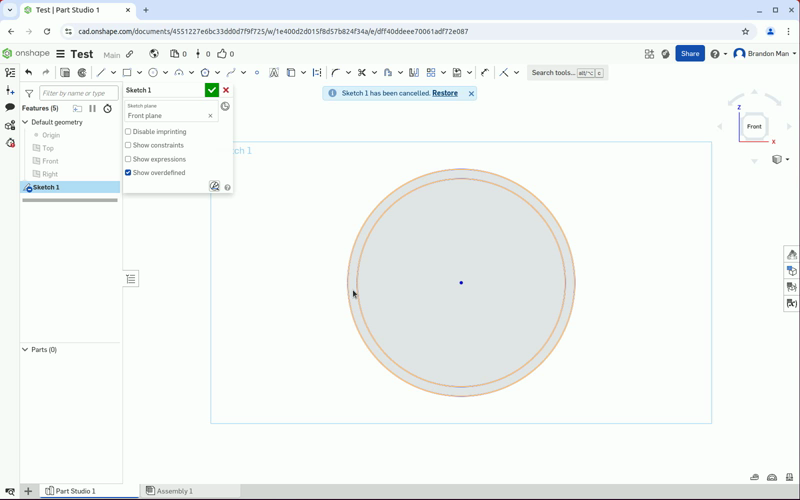
click(353, 289)
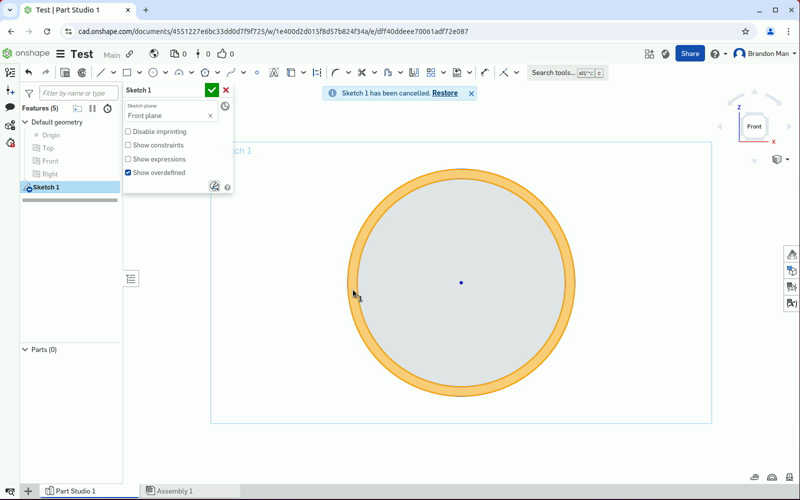
mouse_move(73, 352)
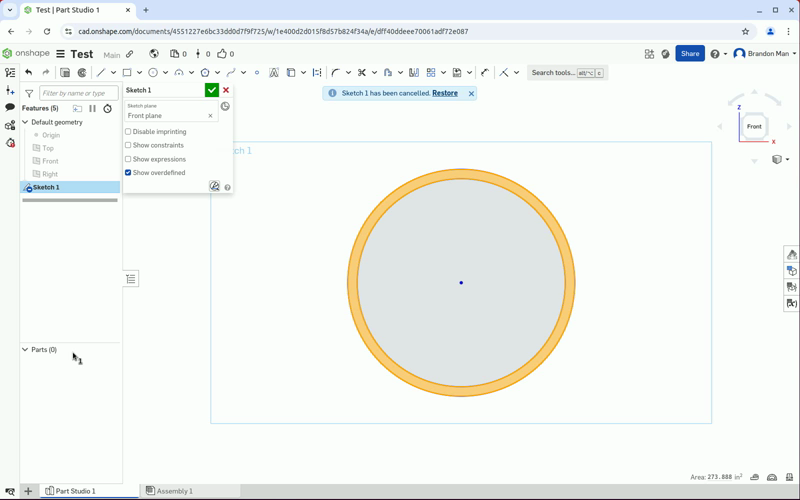
key(shift+y)
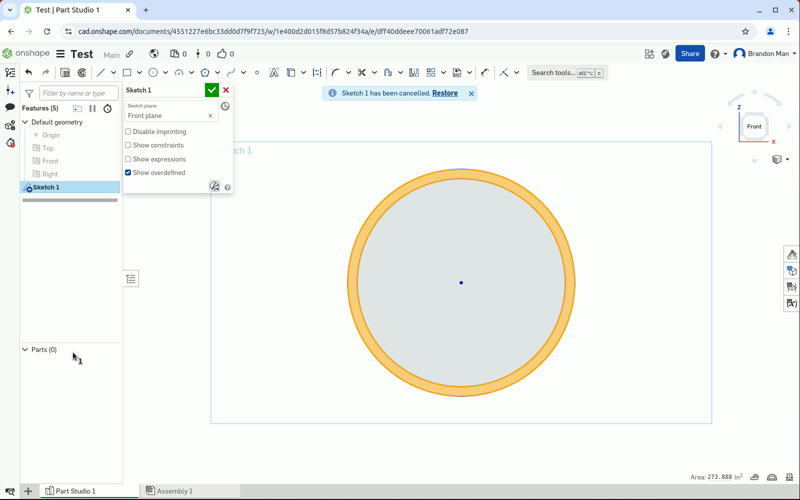
key(shift+e)
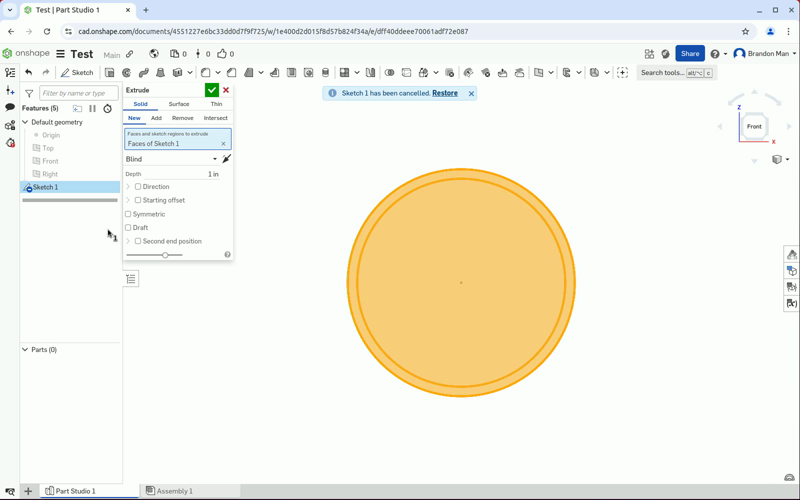
mouse_move(143, 106)
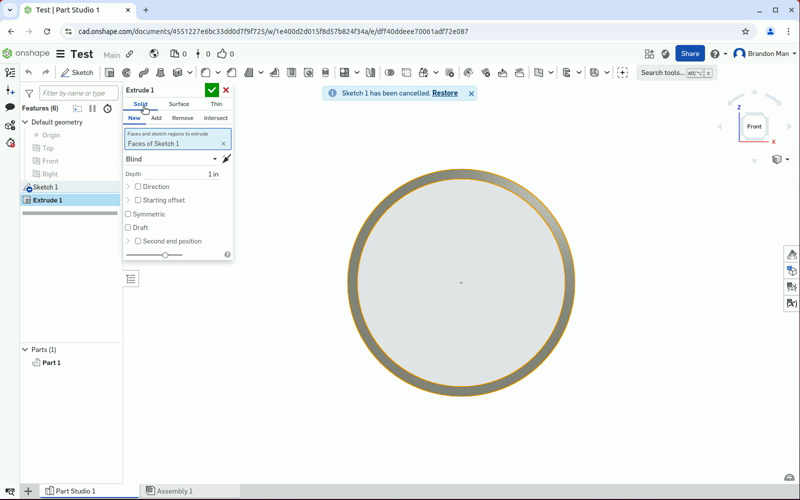
click(143, 106)
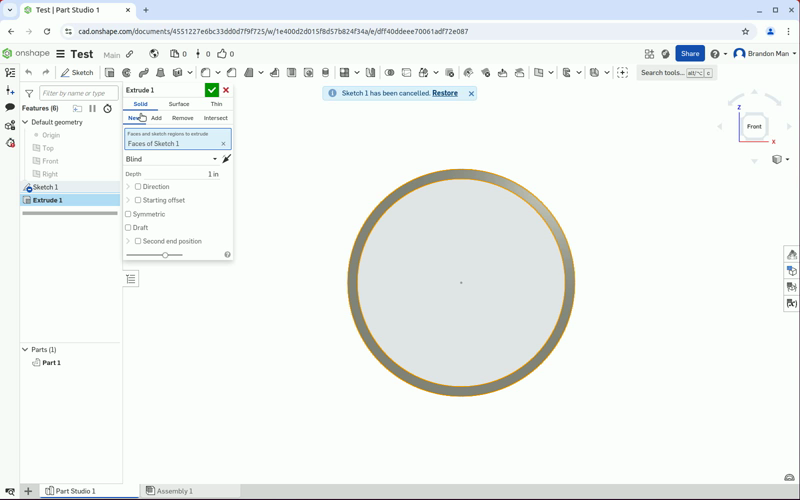
mouse_move(137, 120)
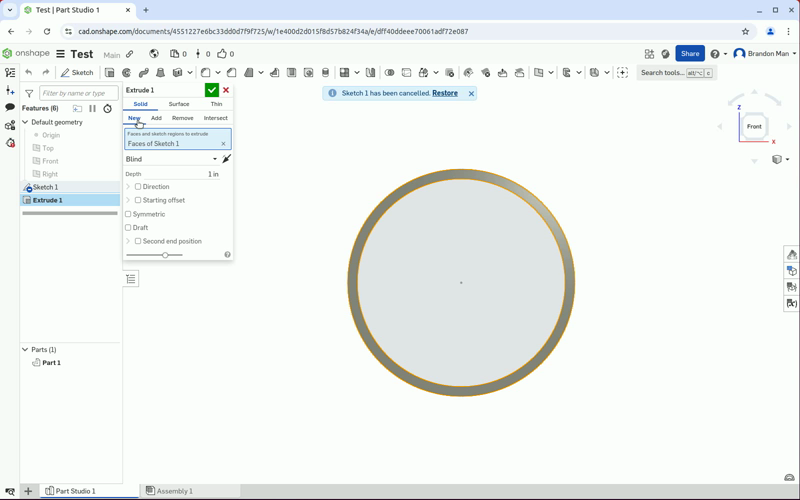
click(137, 120)
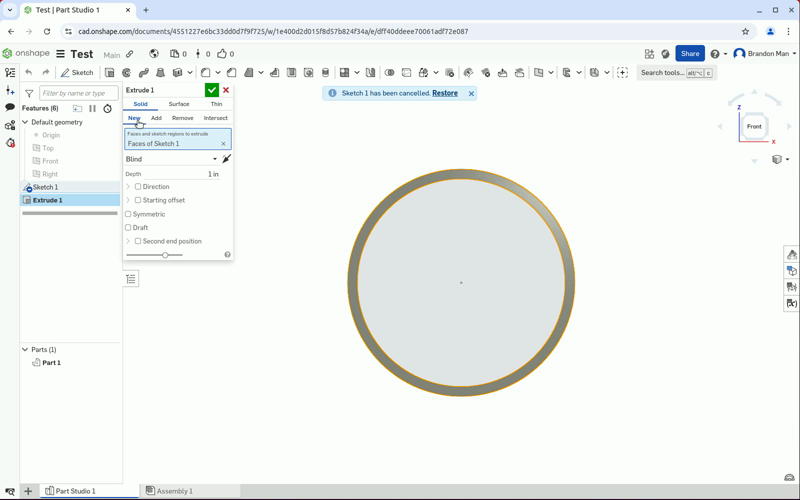
key(tab, 4)
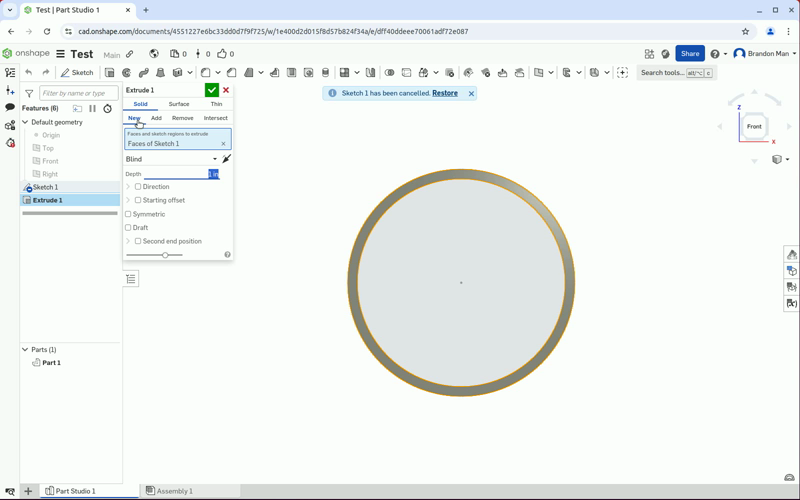
text(16.609)
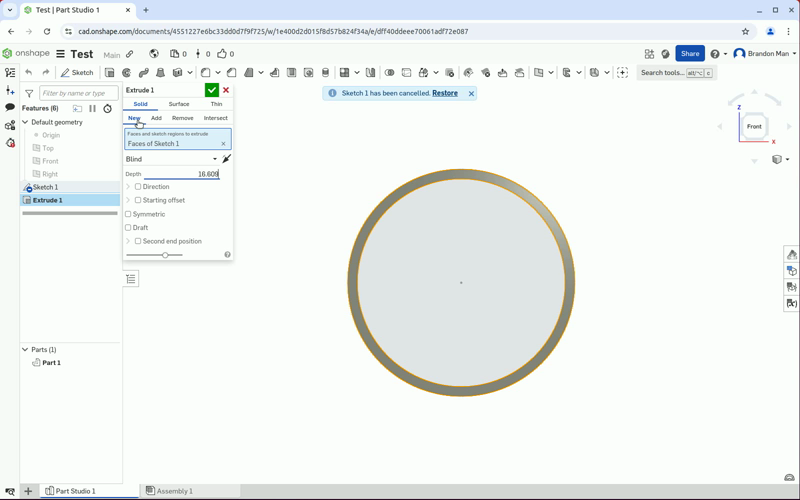
key(enter)
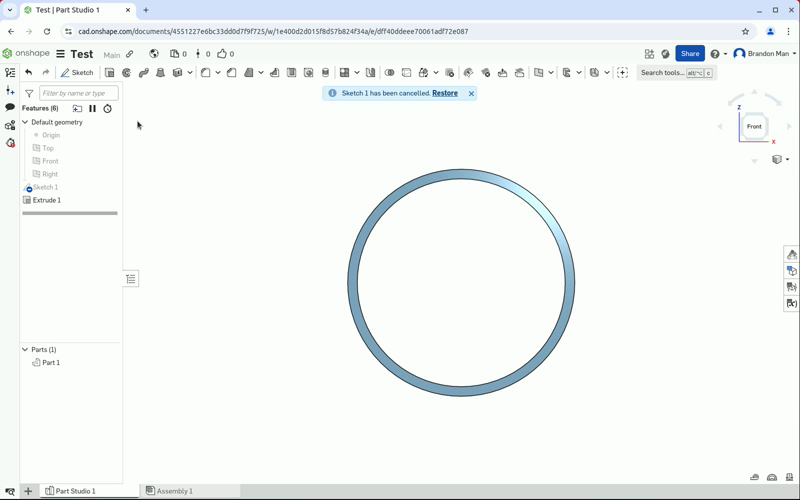
key(shift+h)
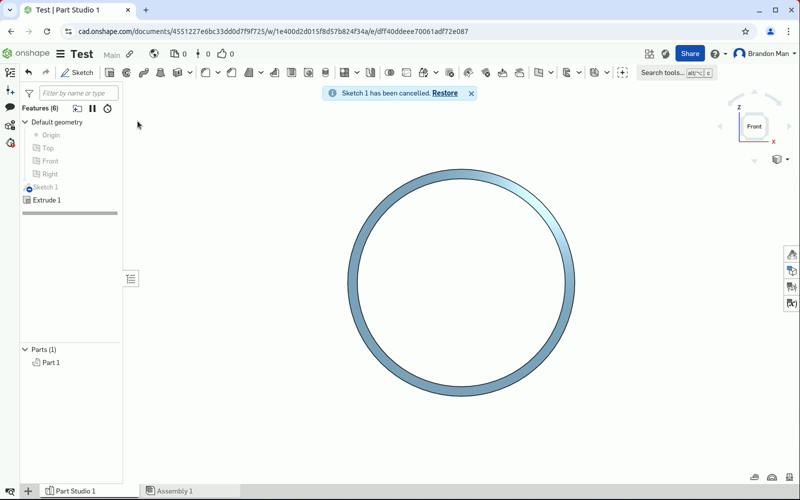
key(shift+h)
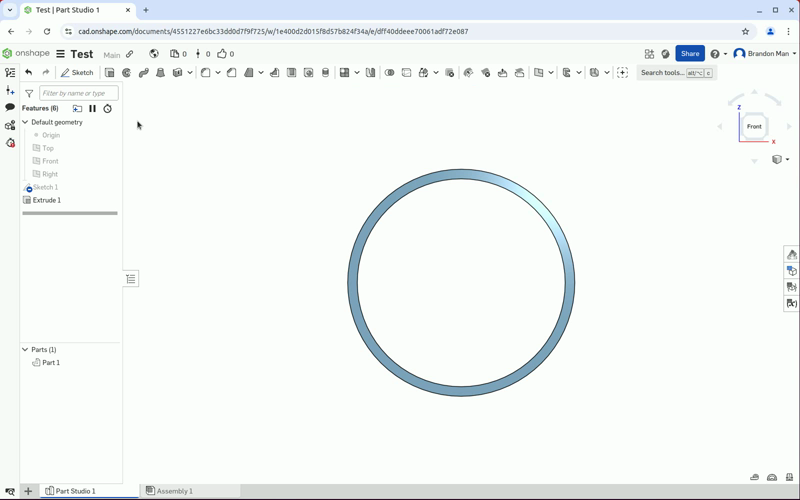
mouse_move(73, 189)
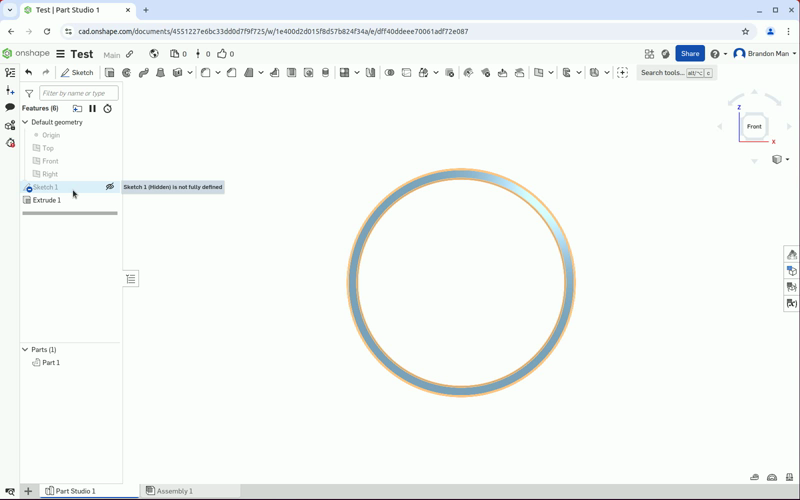
click(73, 189)
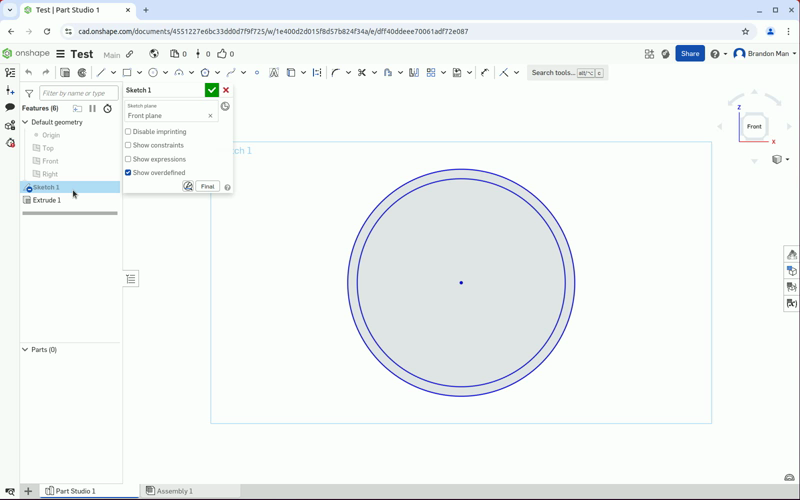
mouse_move(229, 92)
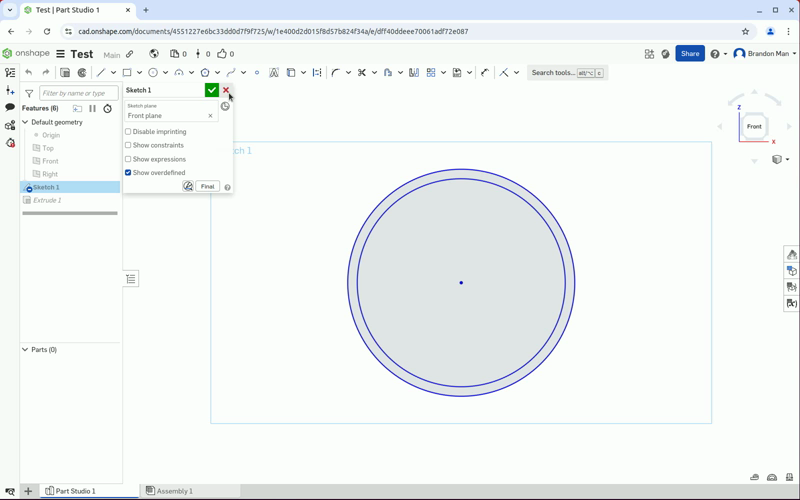
click(229, 92)
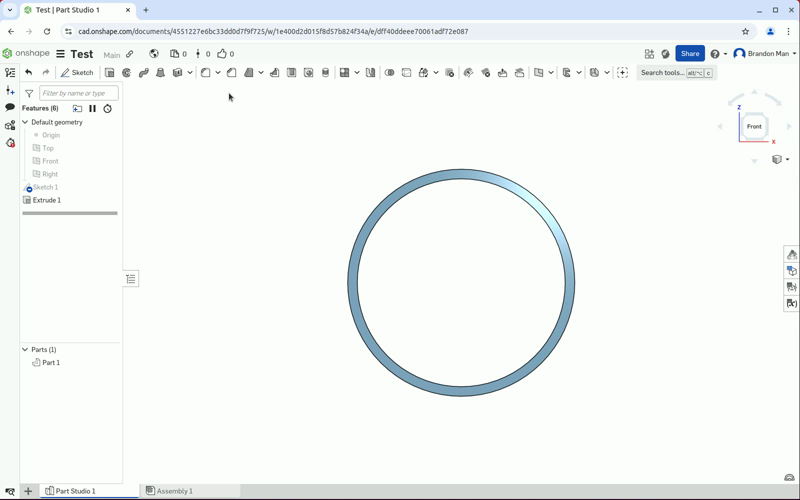
mouse_move(73, 352)
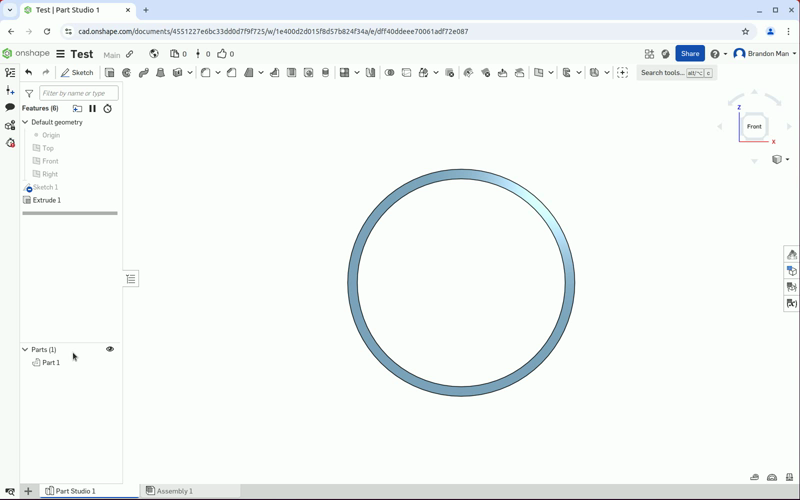
key(y)
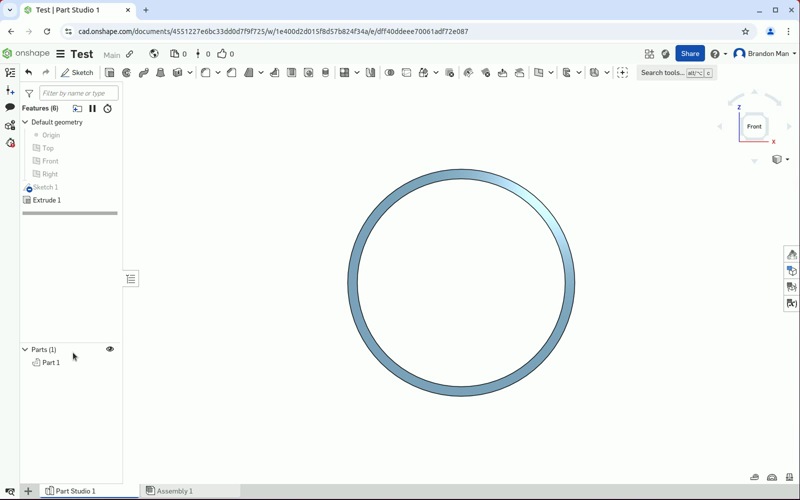
key(shift+p)
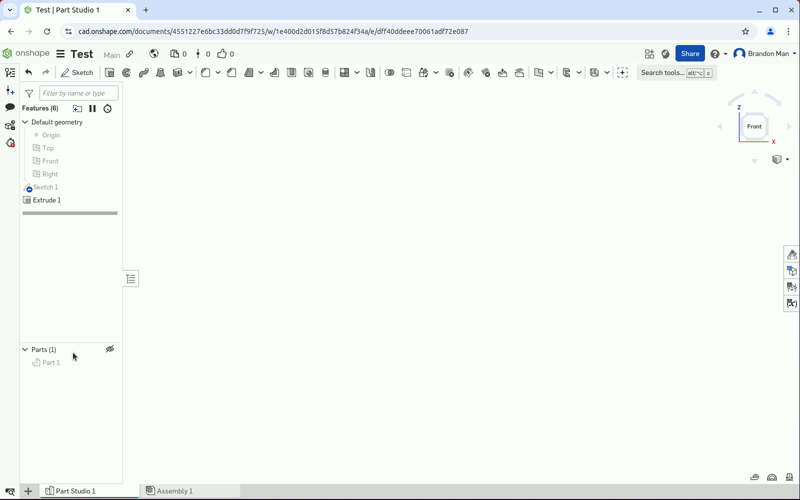
key(space)
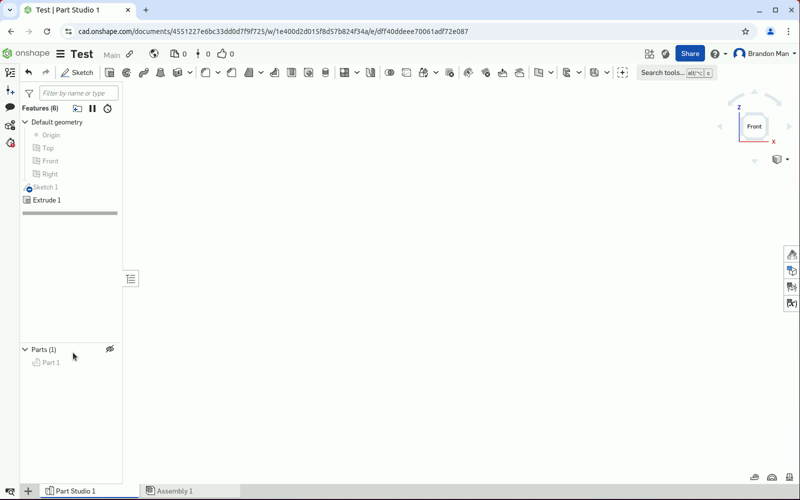
key_down(shift)
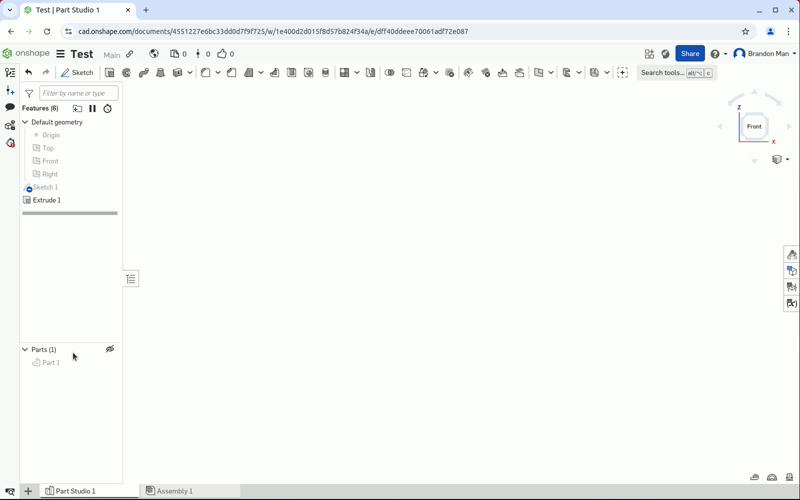
key(left)
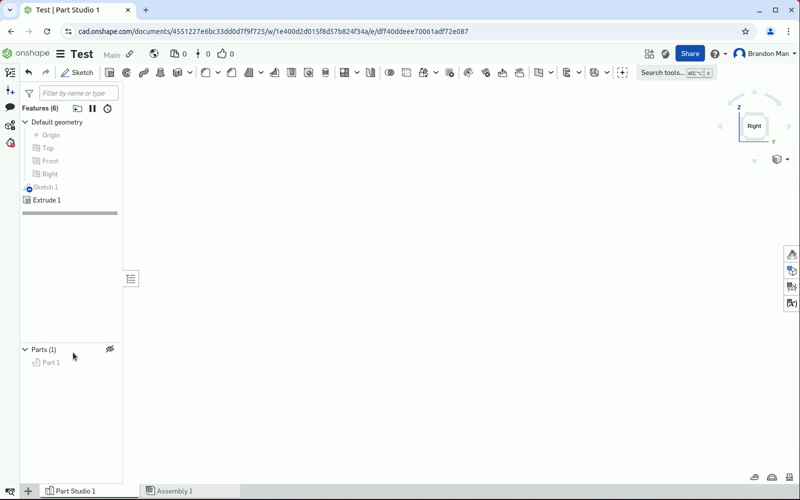
key_up(shift)
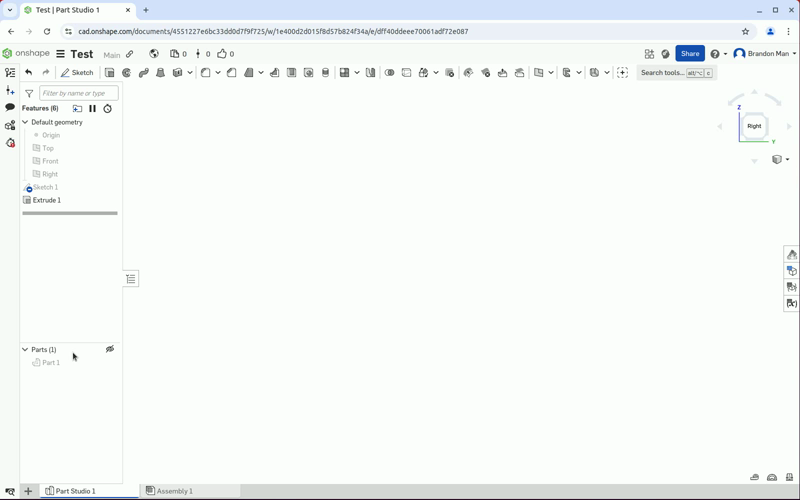
mouse_move(73, 352)
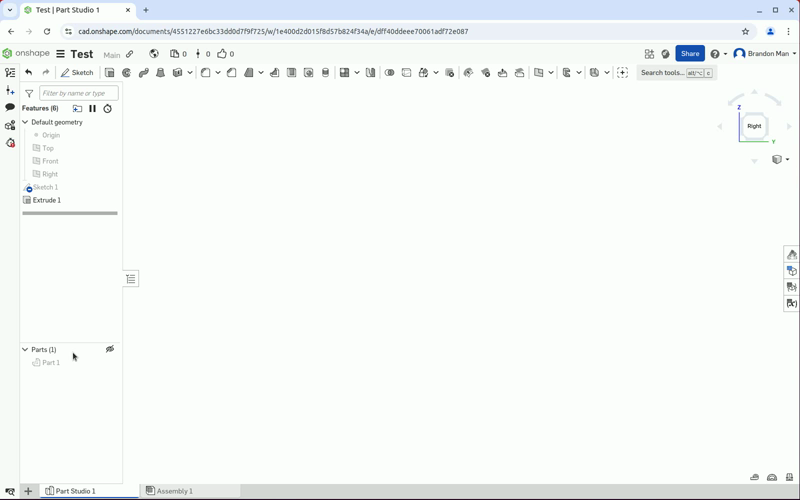
key(shift+y)
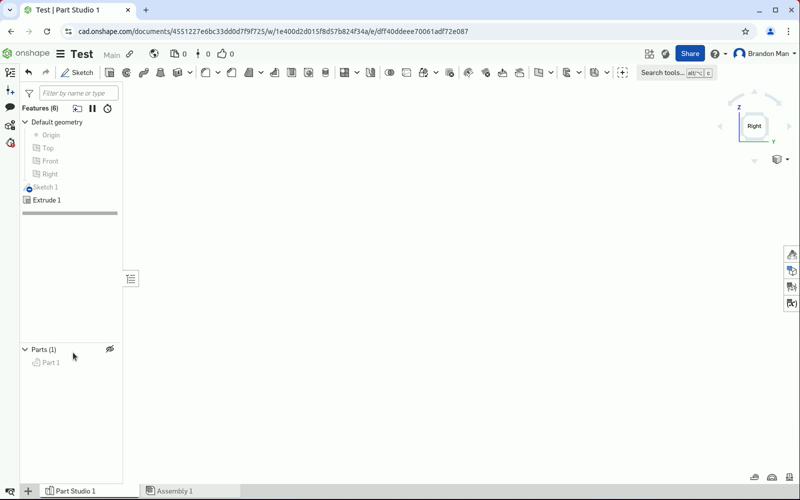
key(shift+s)
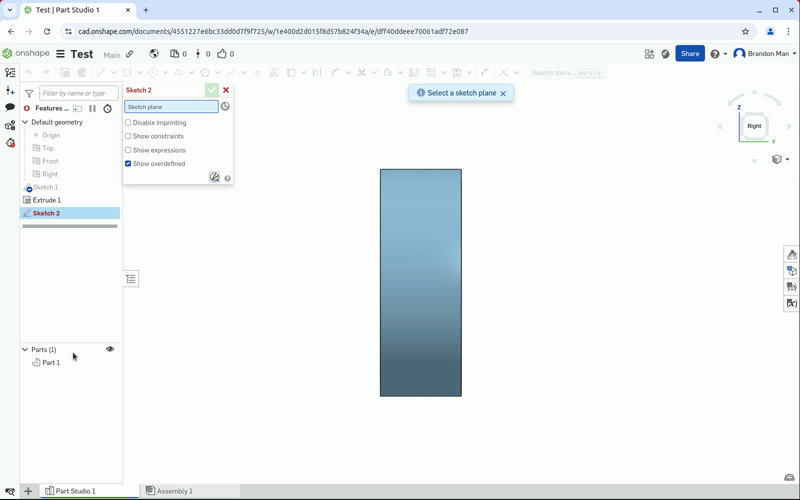
mouse_move(73, 176)
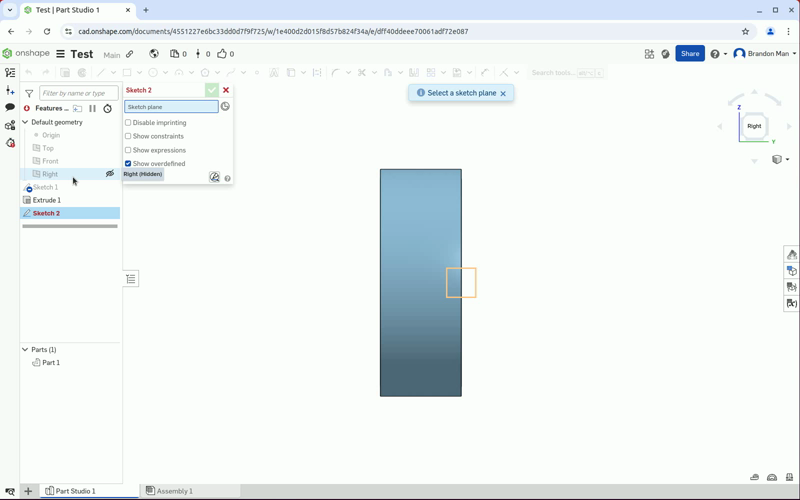
click(73, 176)
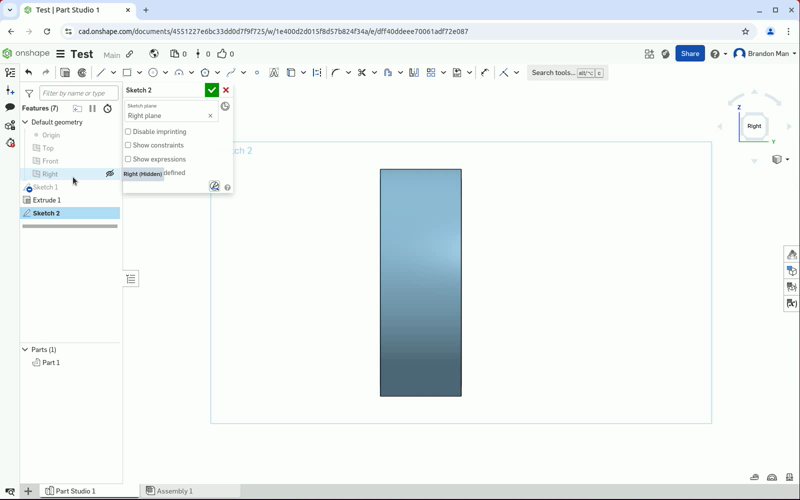
mouse_move(73, 352)
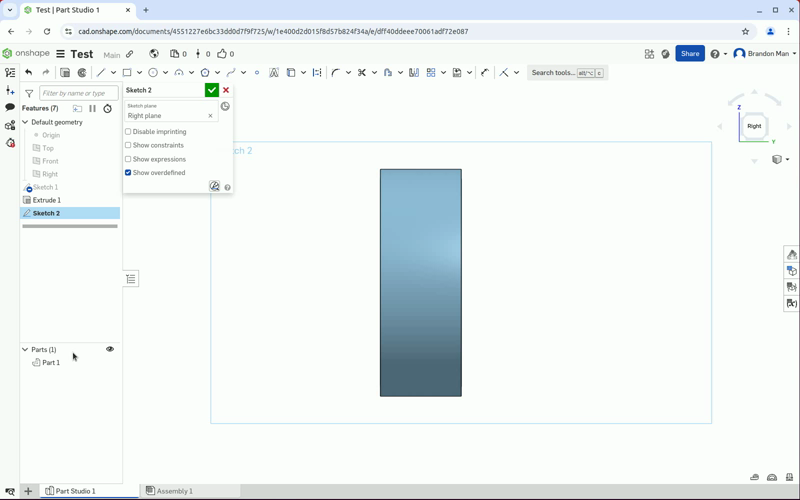
key(y)
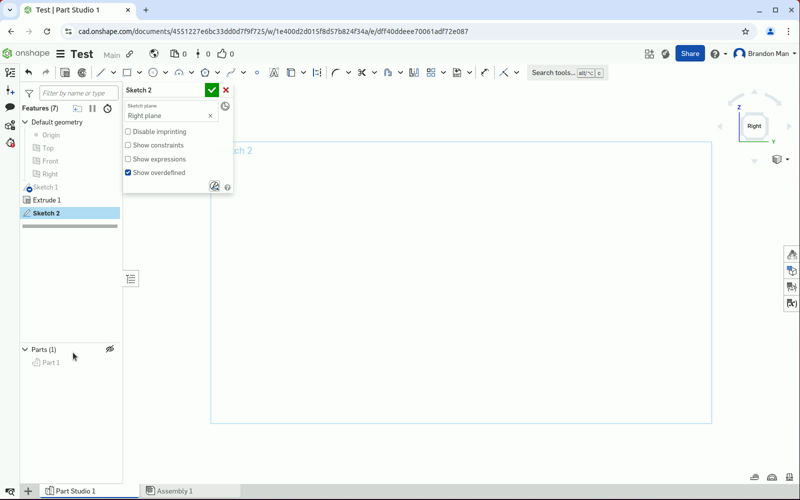
key(l)
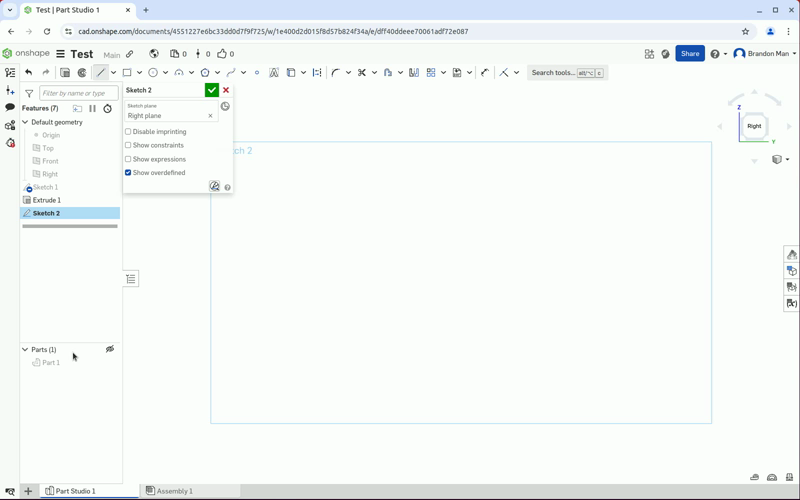
key_down(shift)
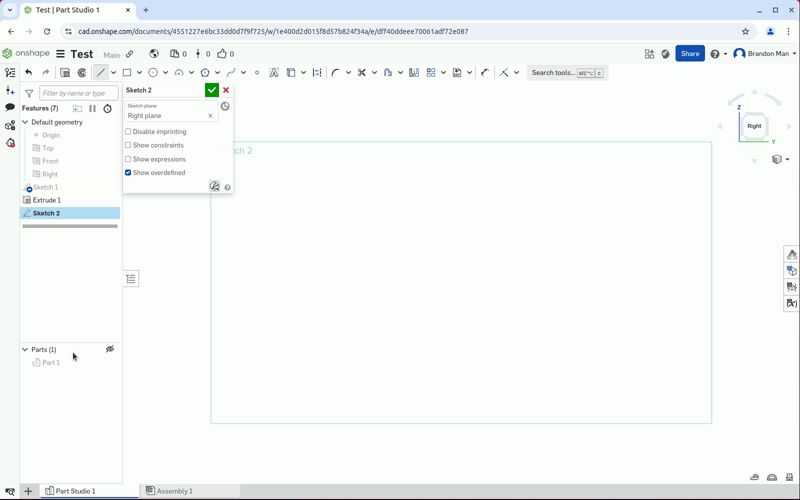
mouse_move(396, 284)
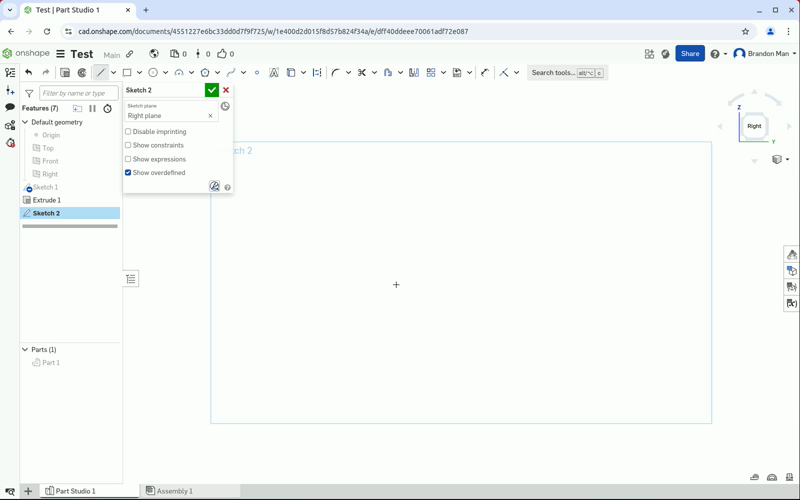
click(396, 284)
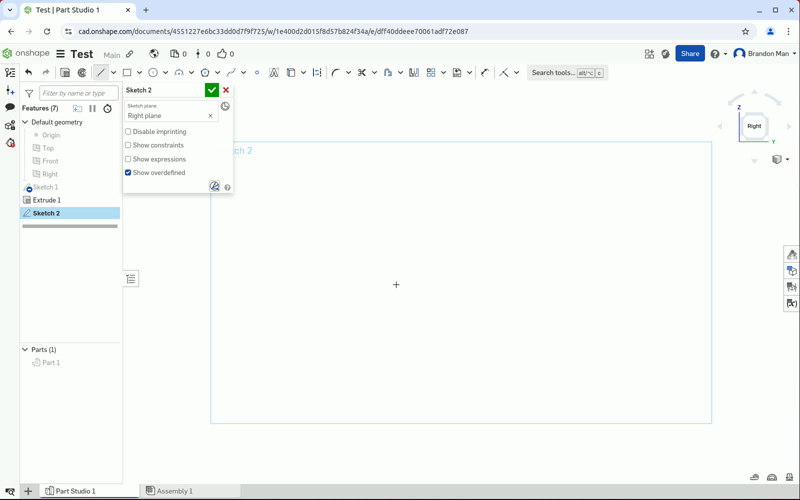
key_up(shift)
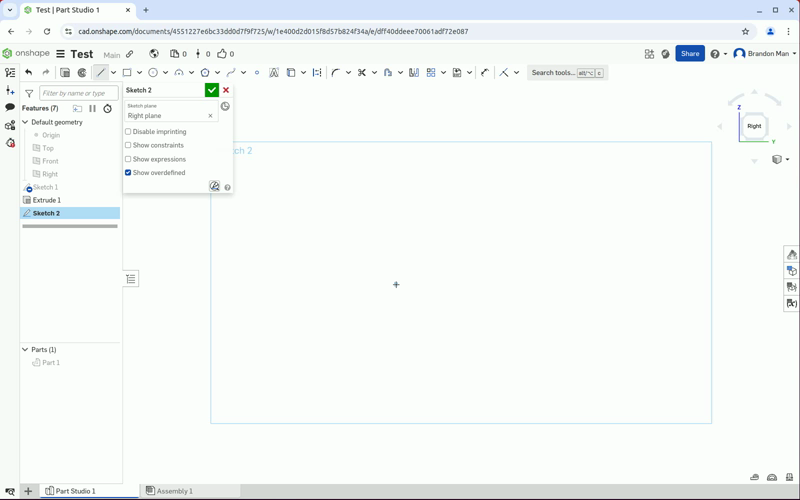
key_down(shift)
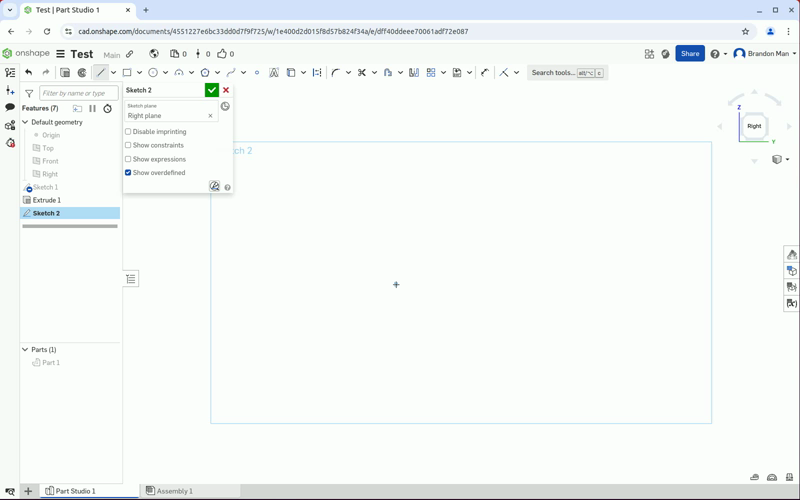
mouse_move(461, 284)
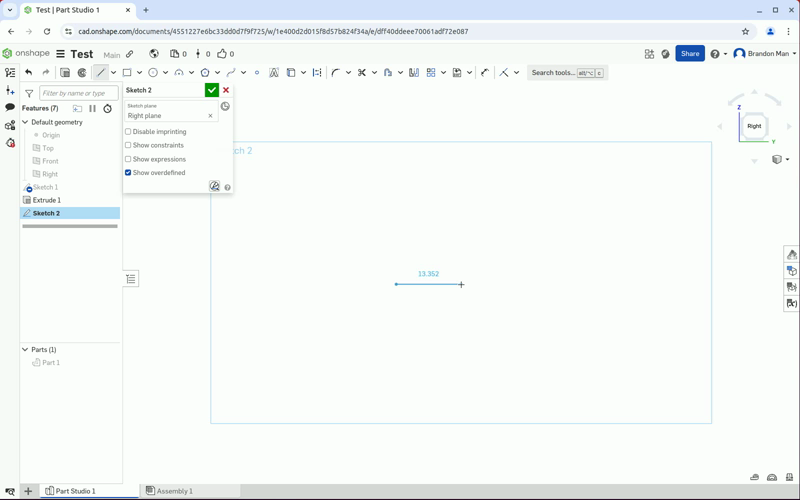
click(461, 284)
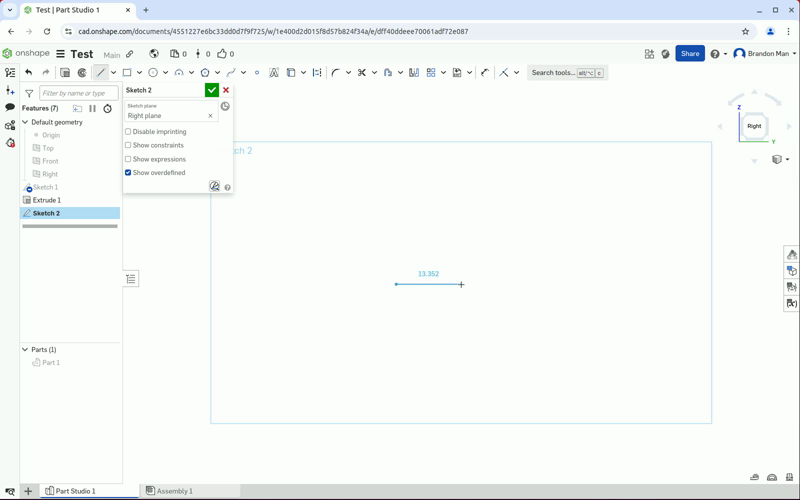
key_up(shift)
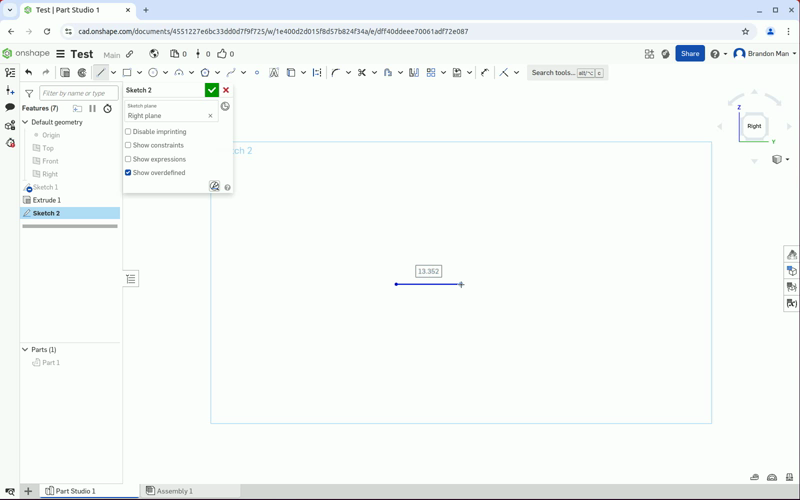
key_down(shift)
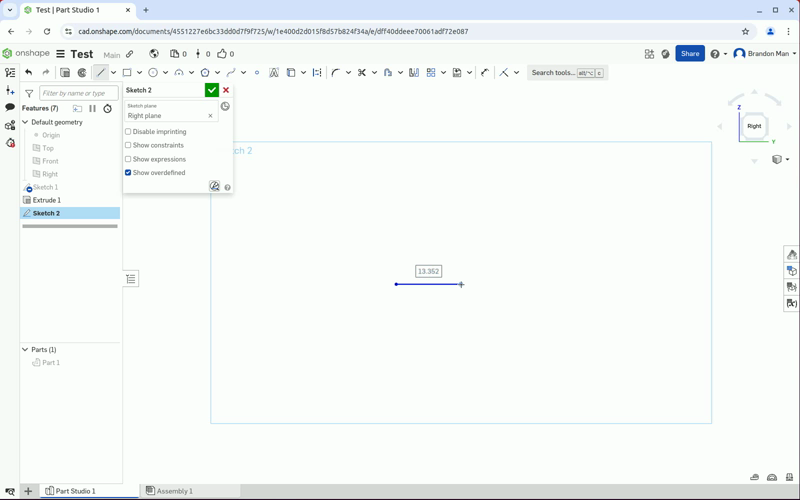
mouse_move(491, 284)
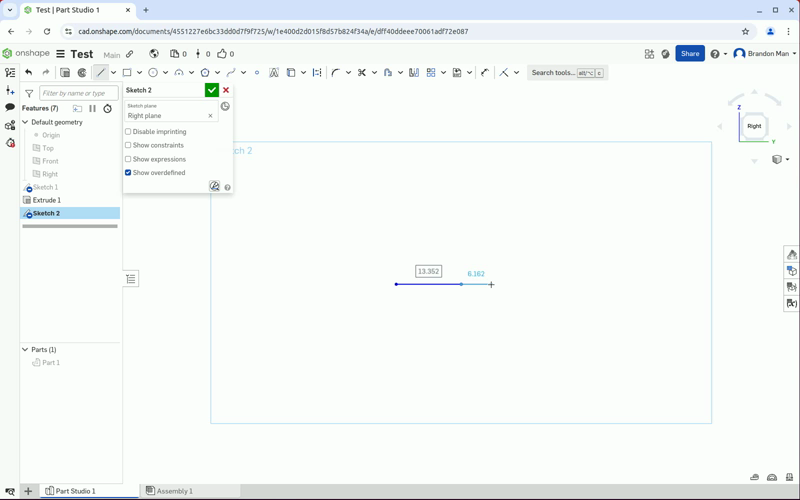
mouse_move(461, 282)
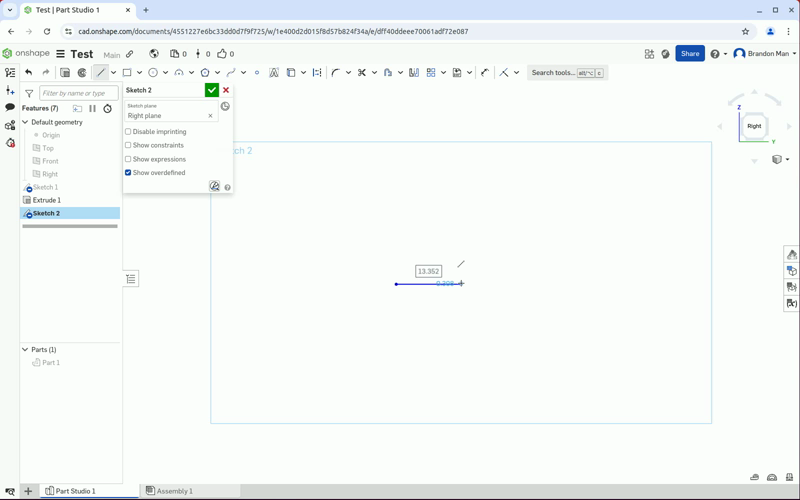
scroll(6)
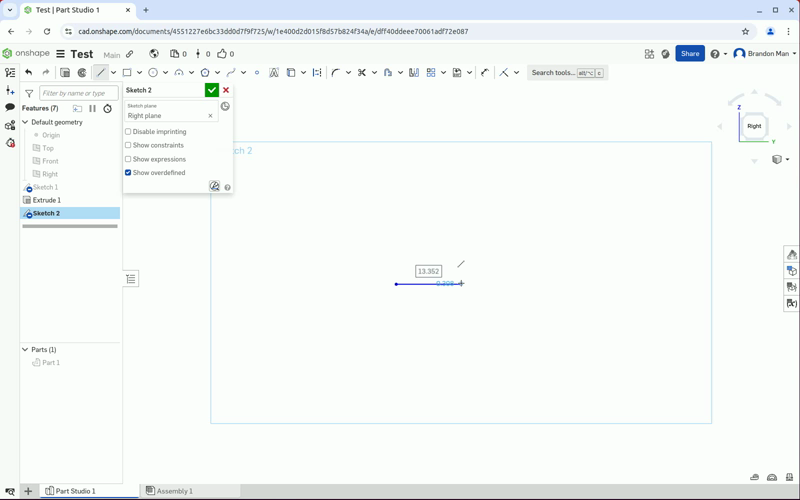
scroll(6)
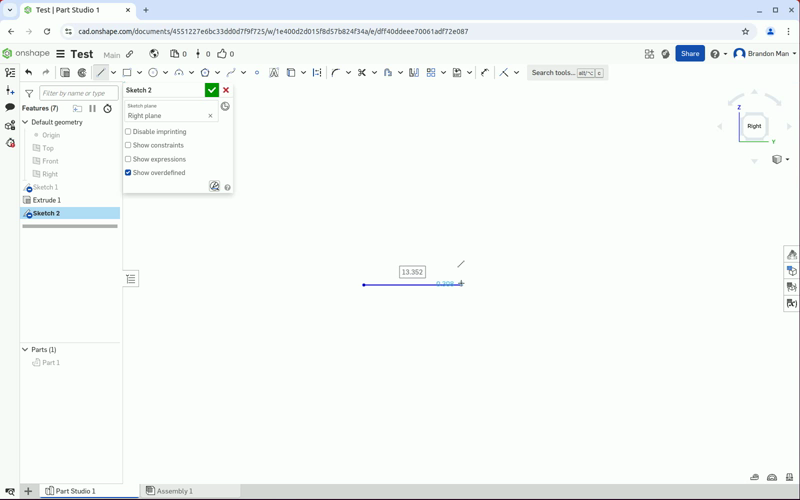
scroll(6)
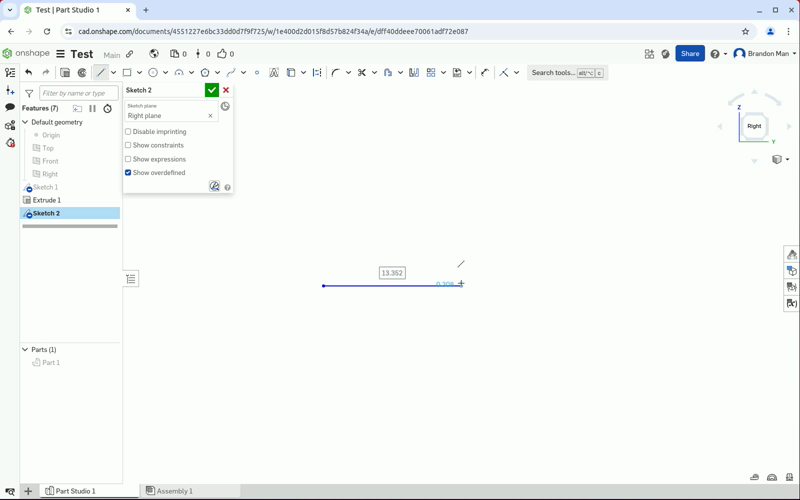
scroll(6)
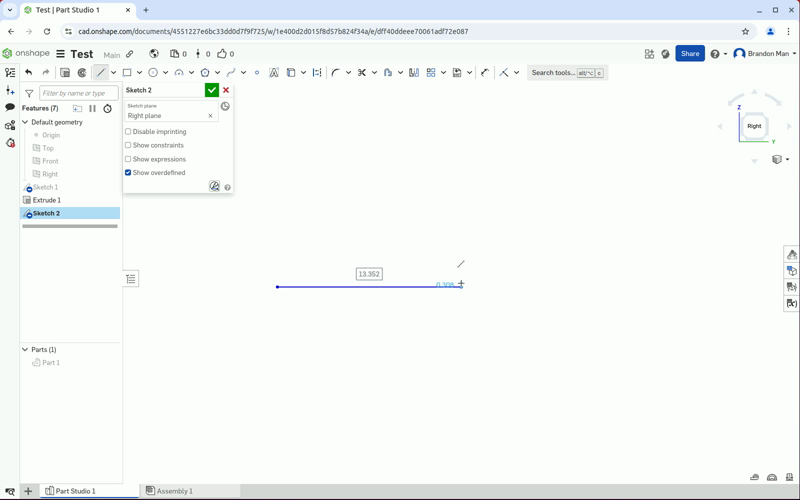
scroll(6)
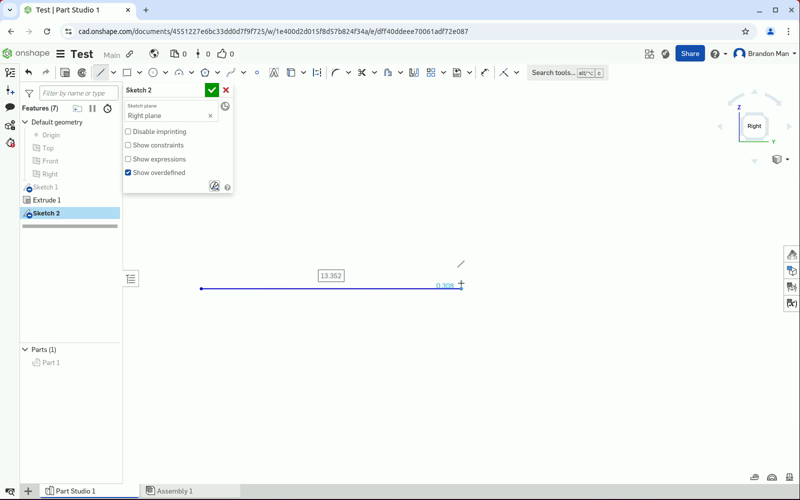
scroll(6)
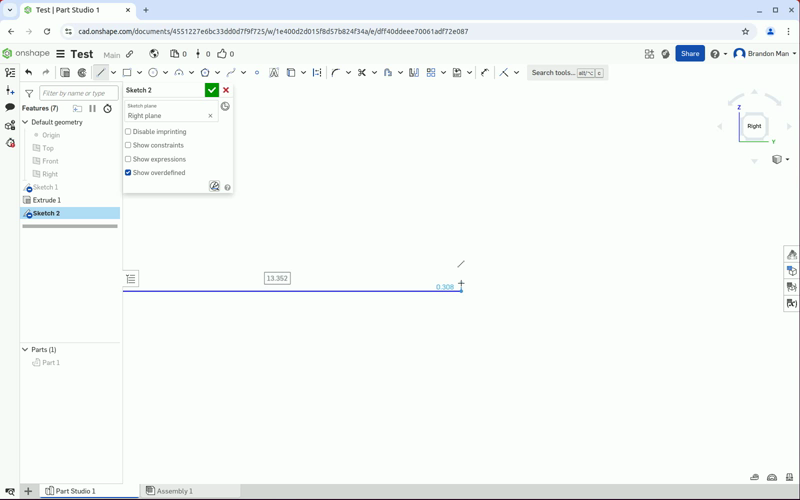
scroll(6)
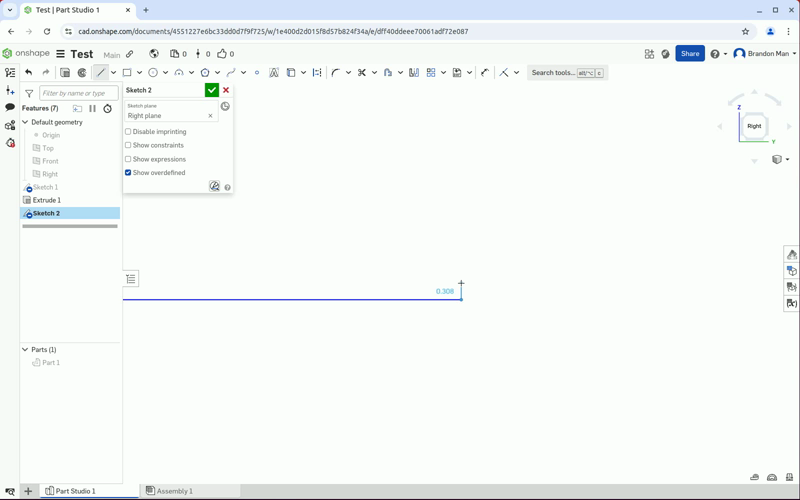
click(461, 282)
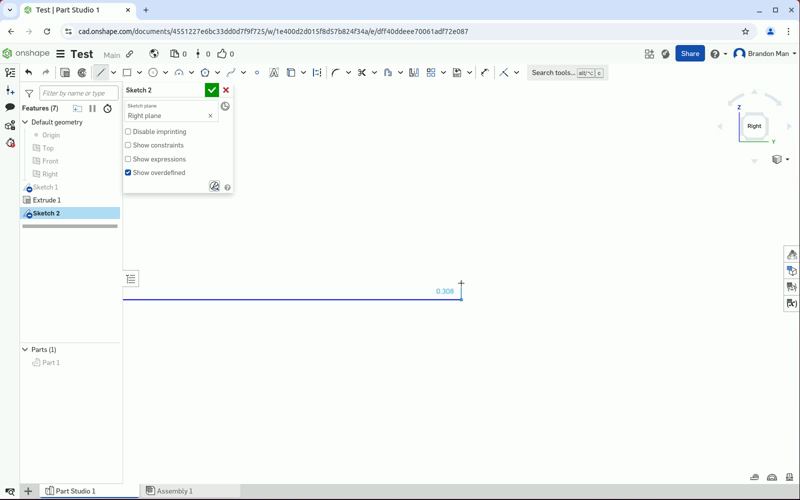
scroll(-6)
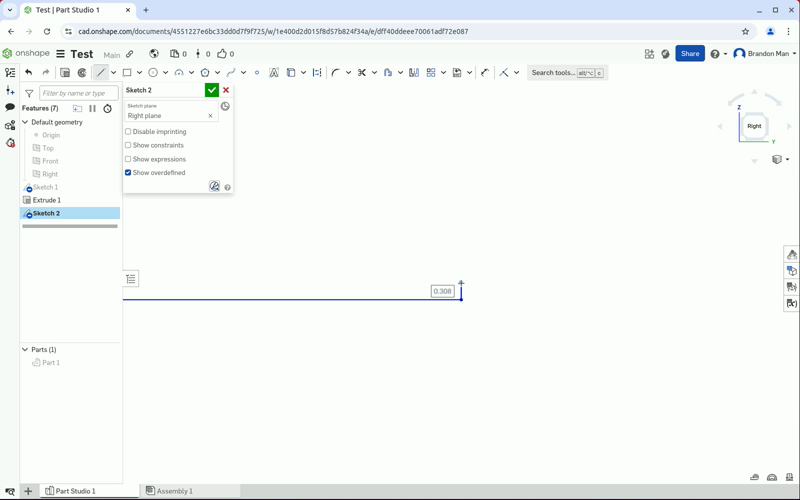
scroll(-6)
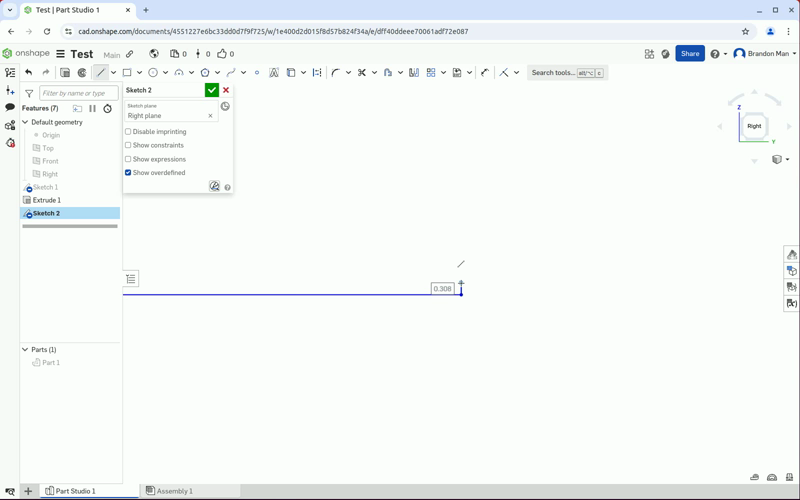
scroll(-6)
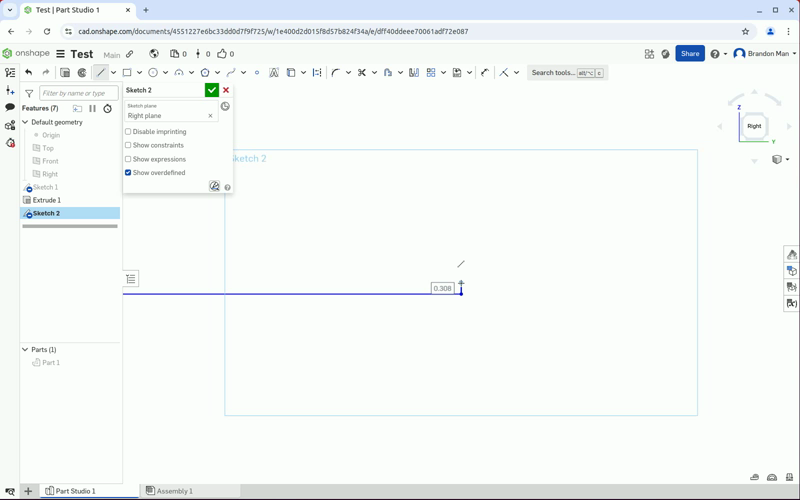
scroll(-6)
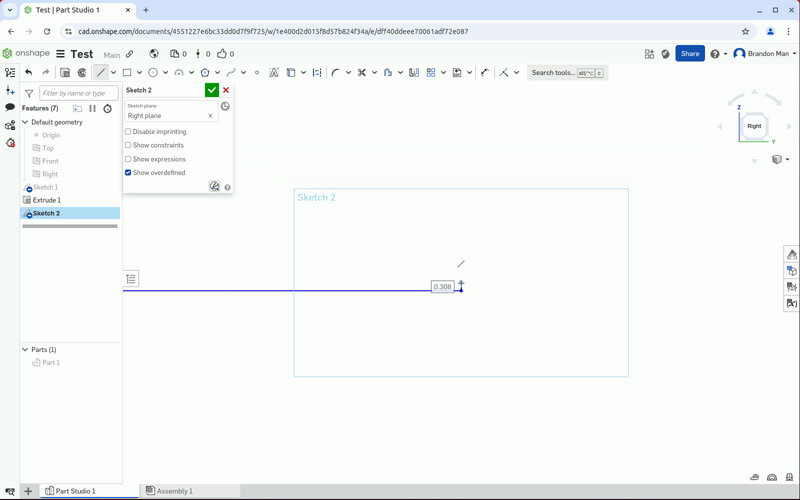
scroll(-6)
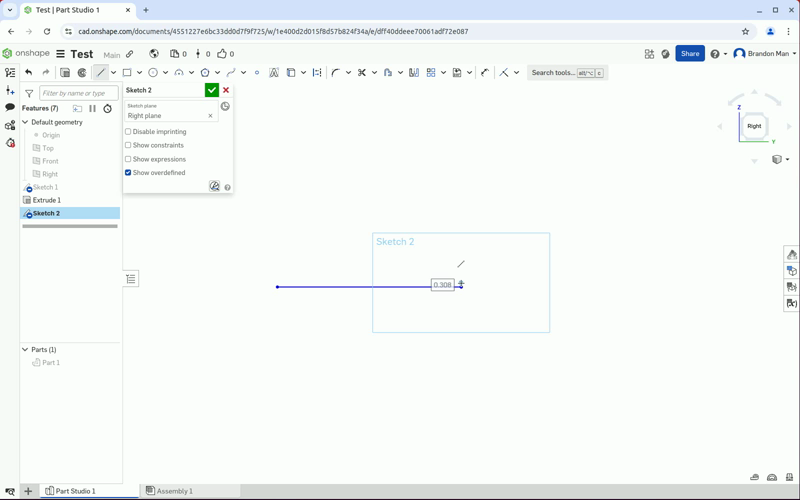
scroll(-6)
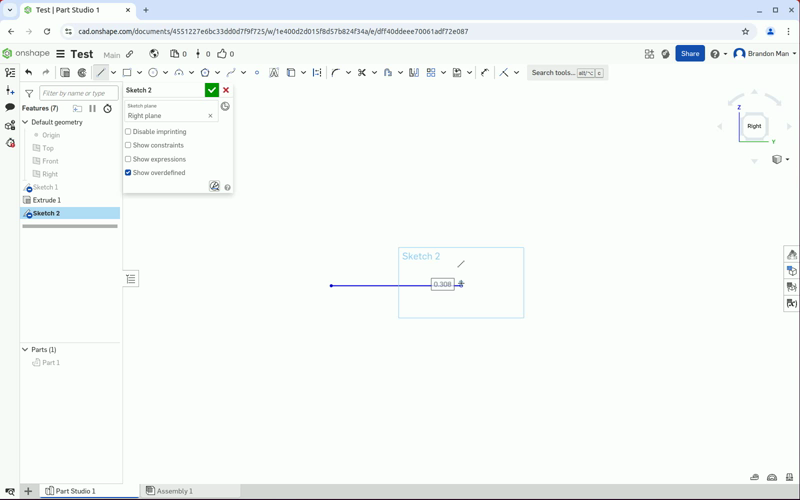
scroll(-6)
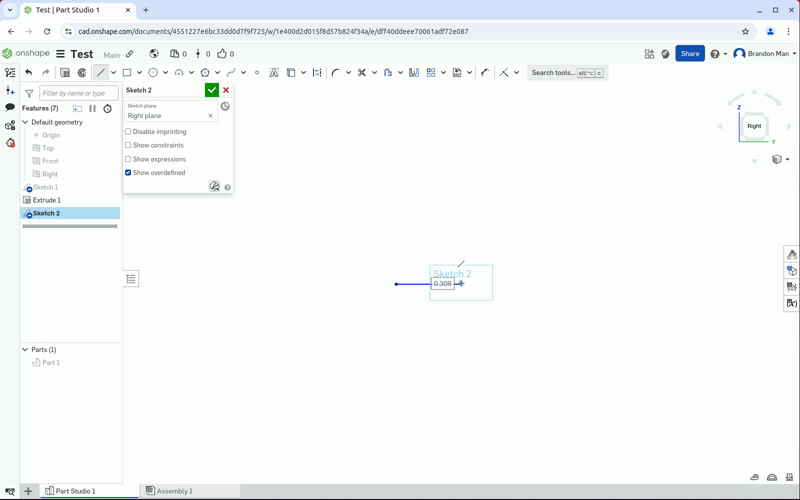
key_up(shift)
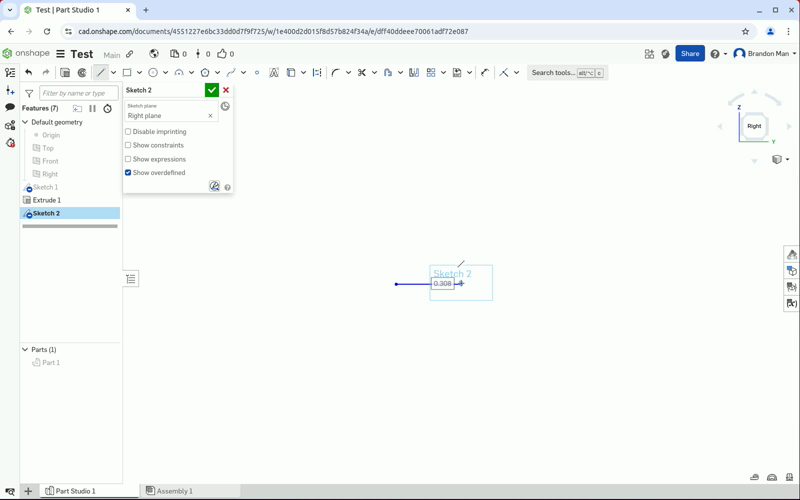
key_down(shift)
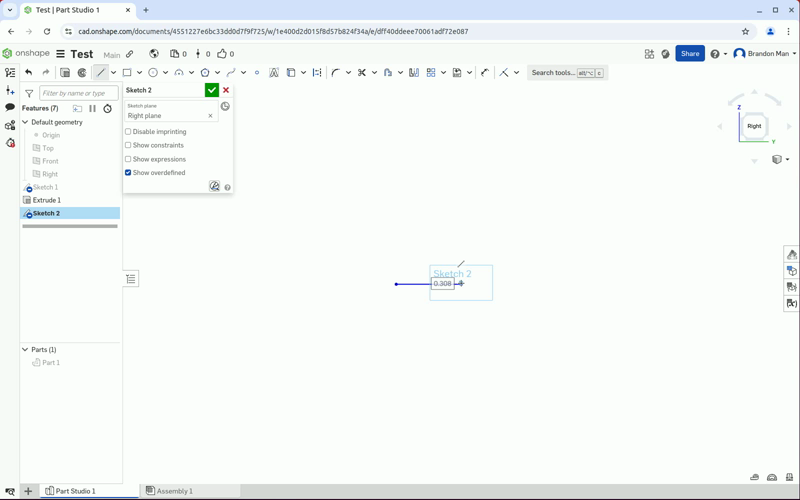
mouse_move(396, 282)
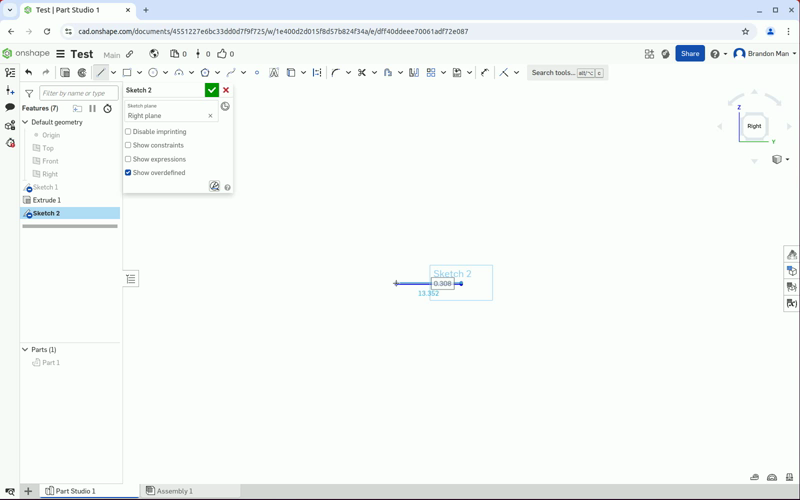
scroll(6)
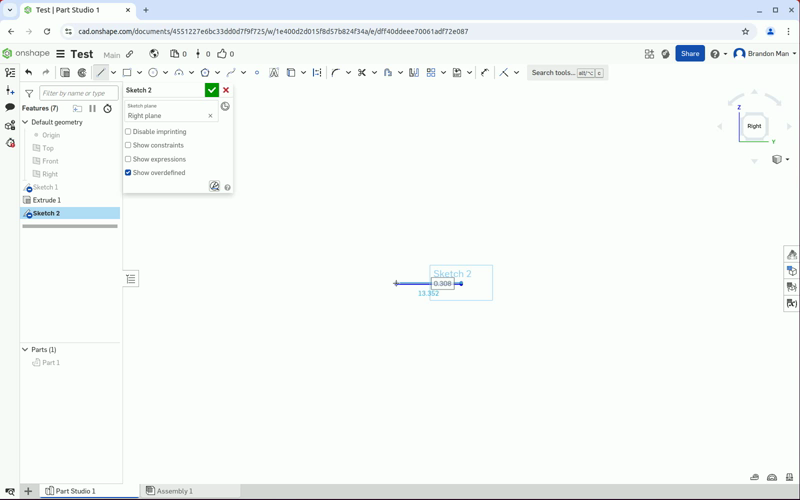
scroll(6)
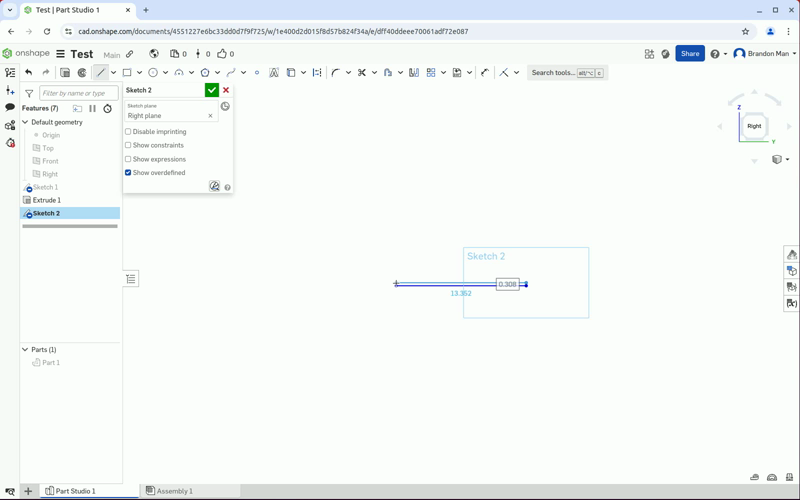
scroll(6)
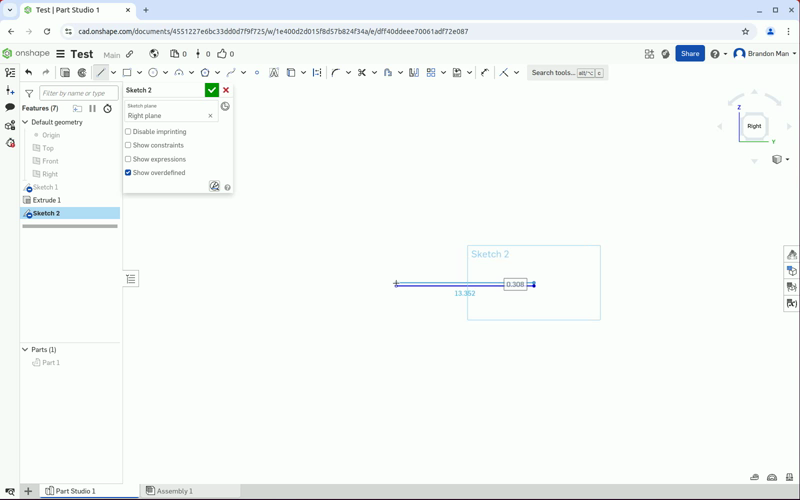
scroll(6)
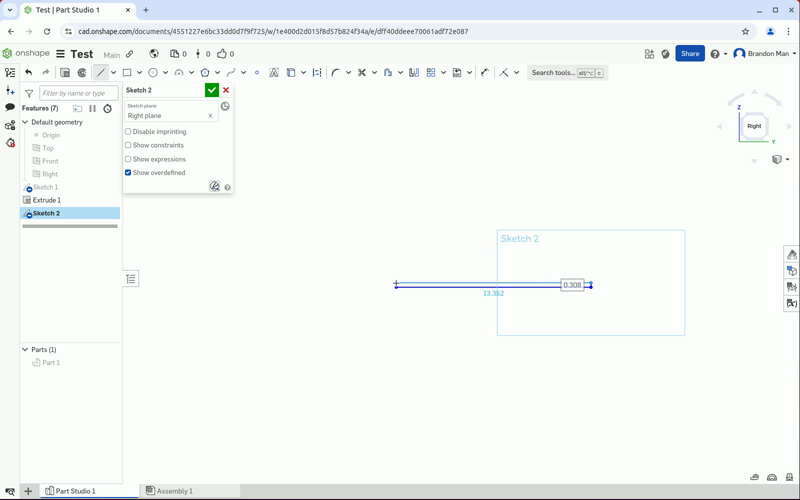
scroll(6)
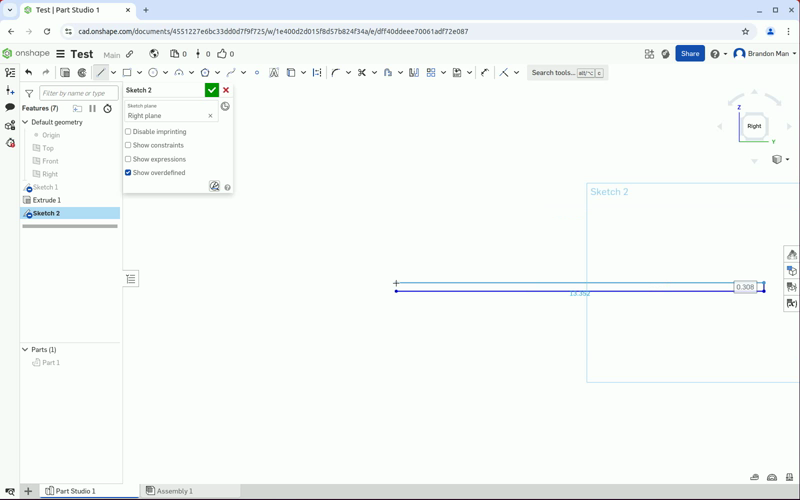
scroll(6)
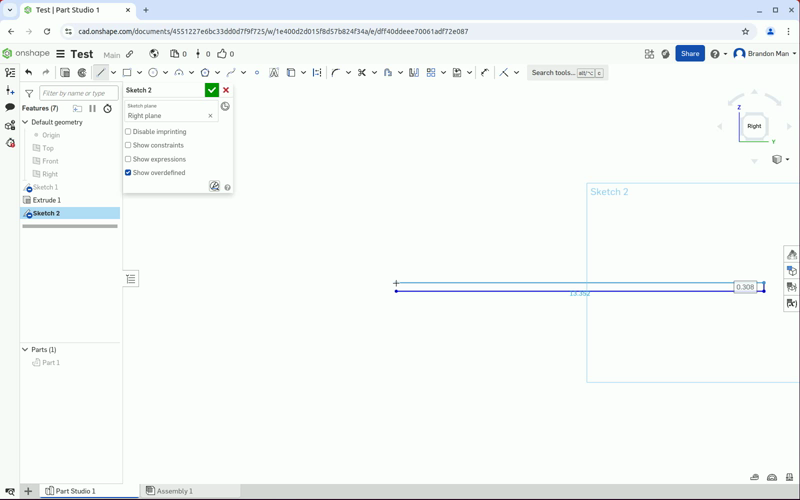
scroll(6)
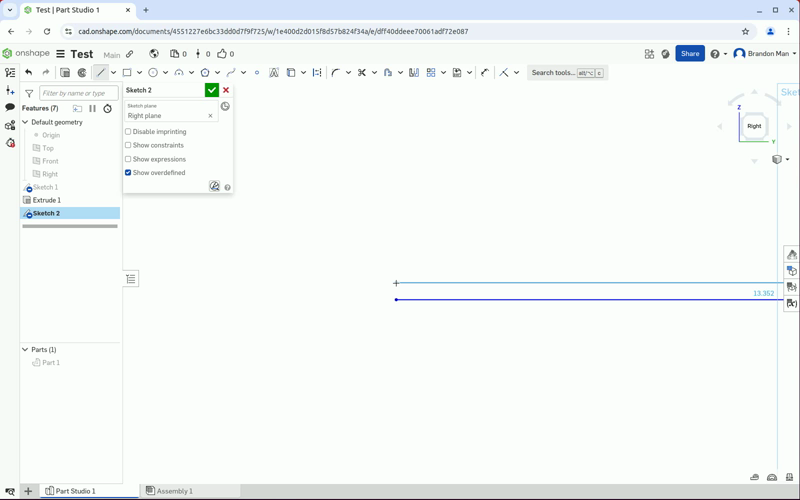
click(396, 282)
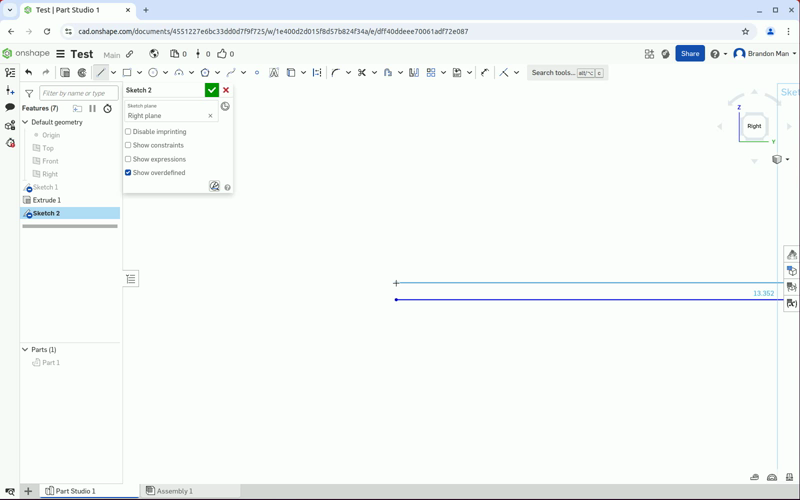
scroll(-6)
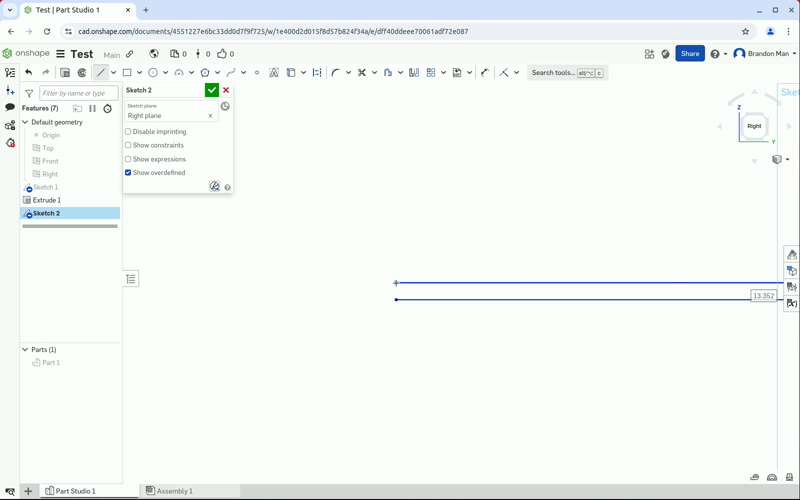
scroll(-6)
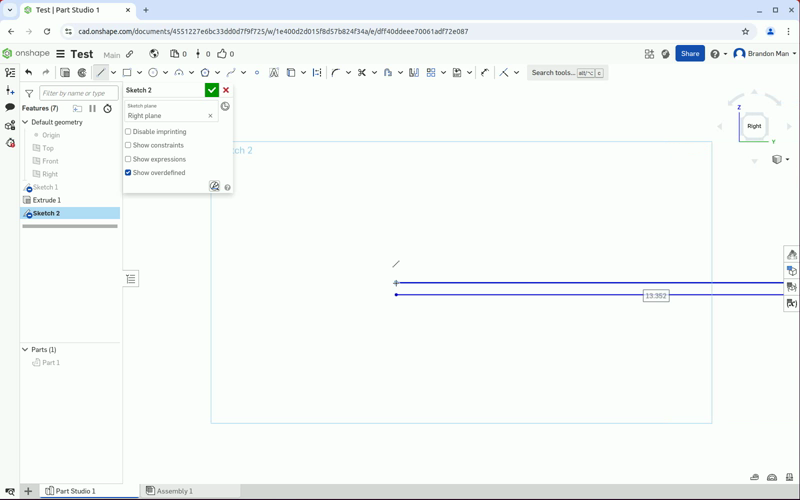
scroll(-6)
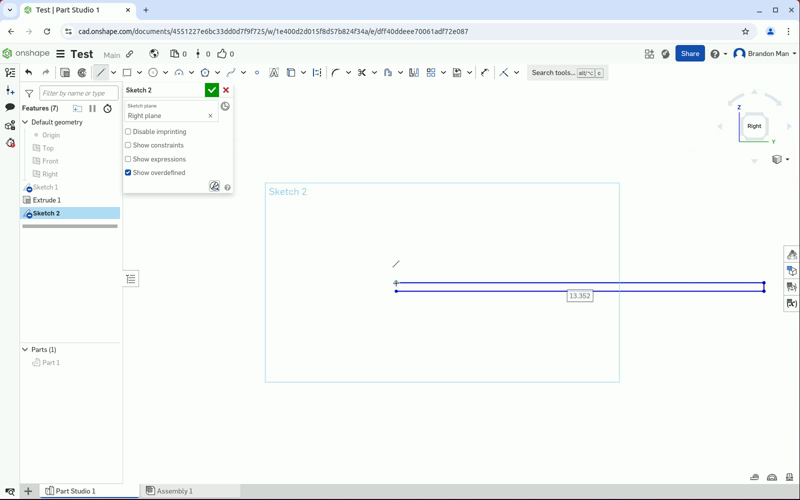
scroll(-6)
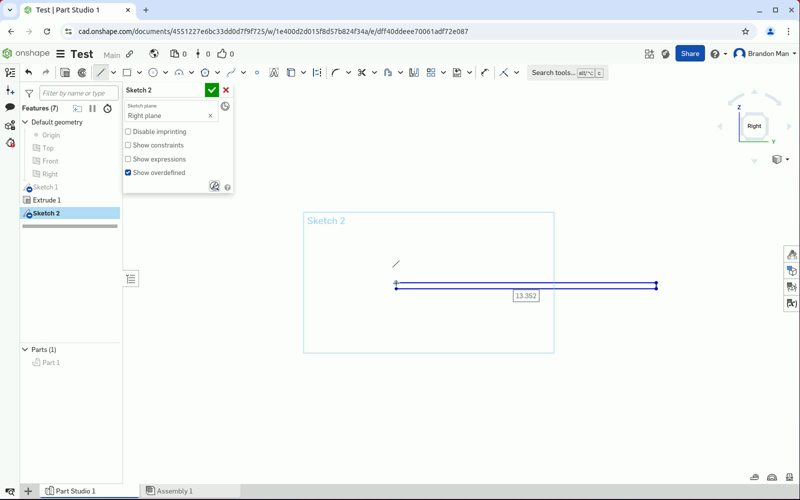
scroll(-6)
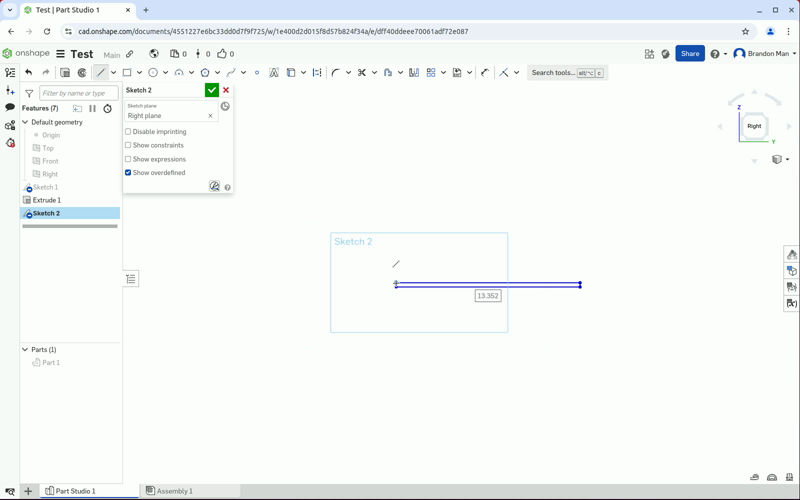
scroll(-6)
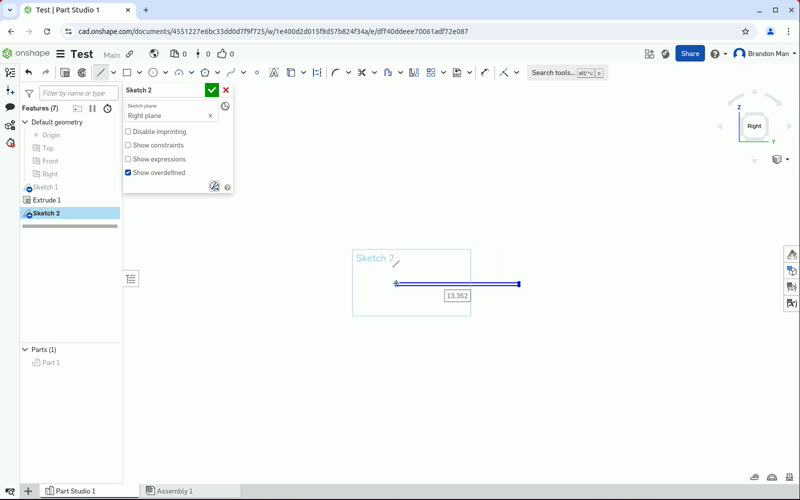
scroll(-6)
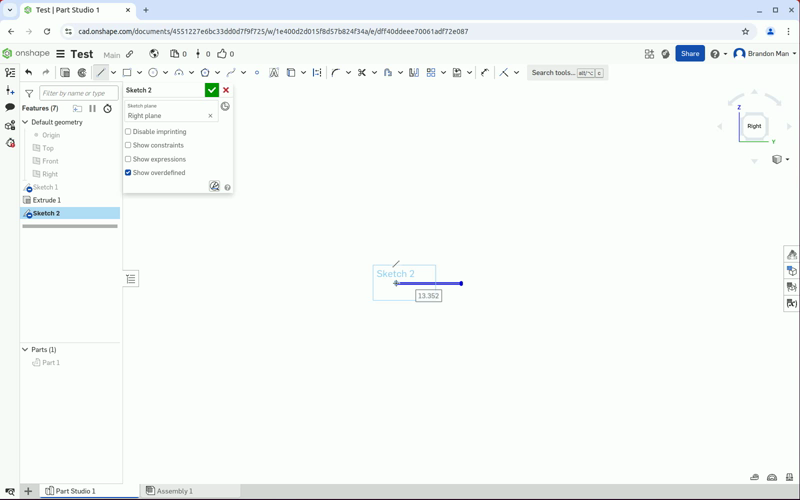
key_up(shift)
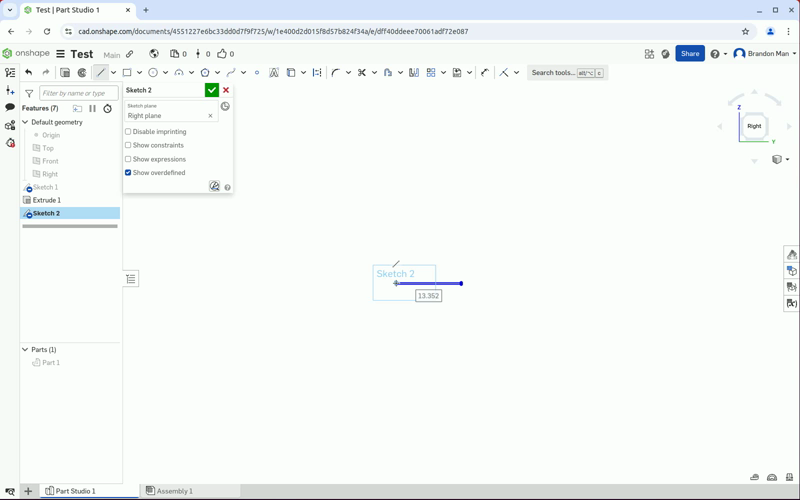
mouse_move(426, 282)
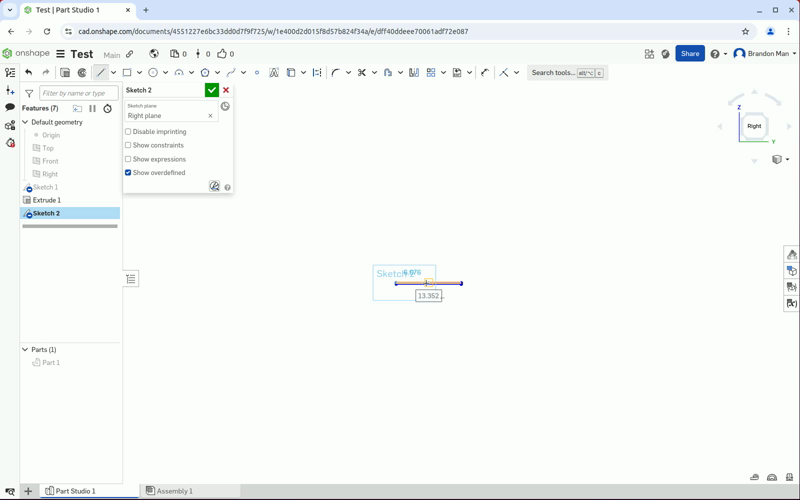
key_down(shift)
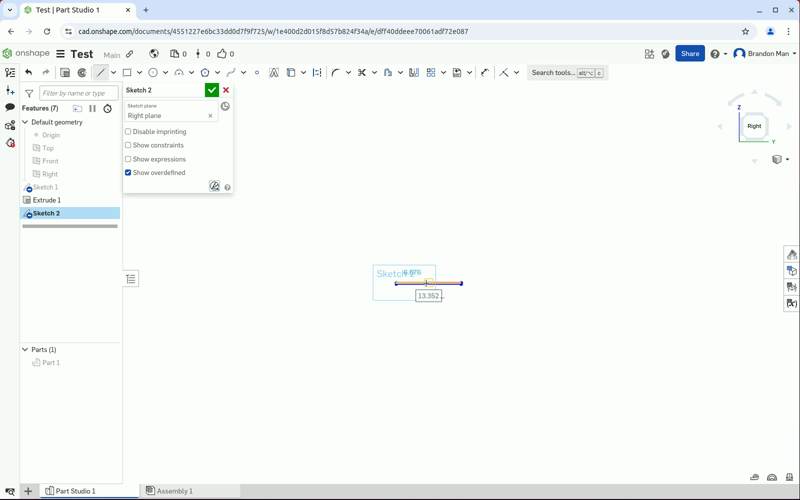
mouse_move(396, 284)
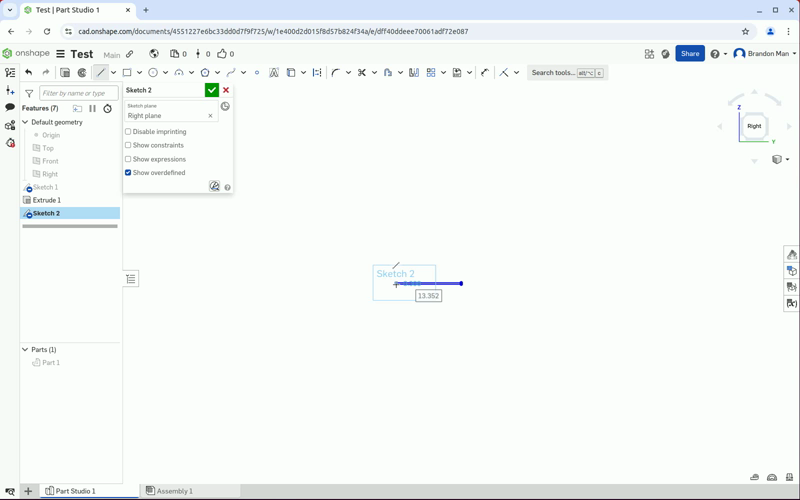
scroll(6)
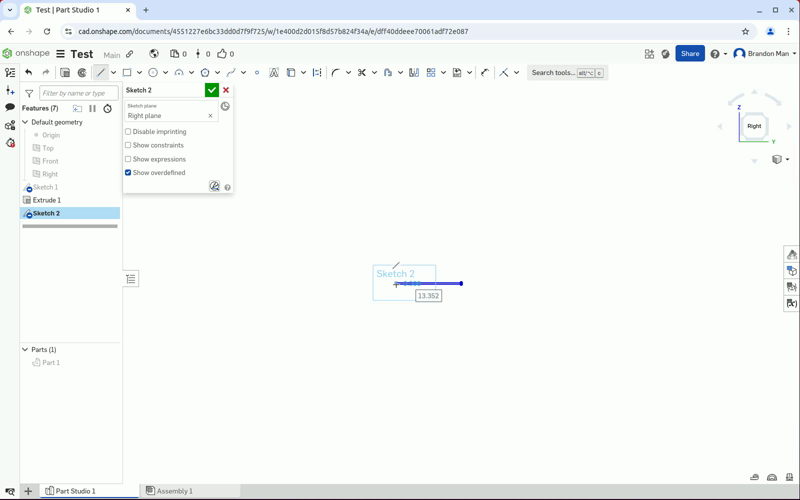
scroll(6)
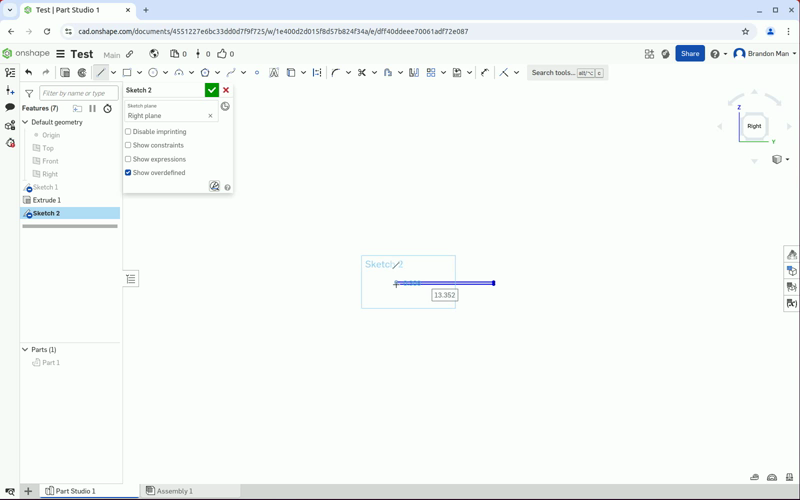
scroll(6)
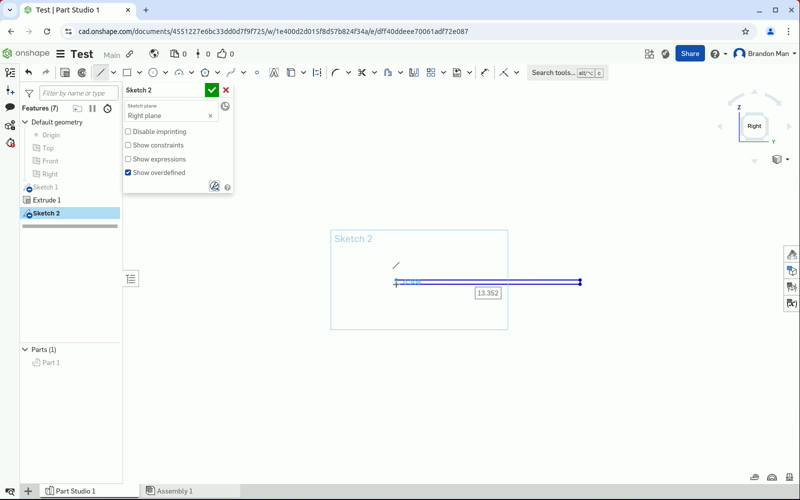
scroll(6)
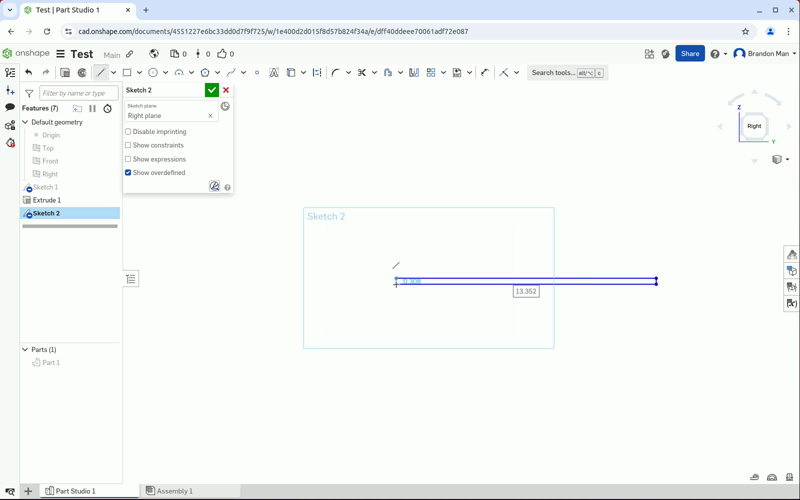
scroll(6)
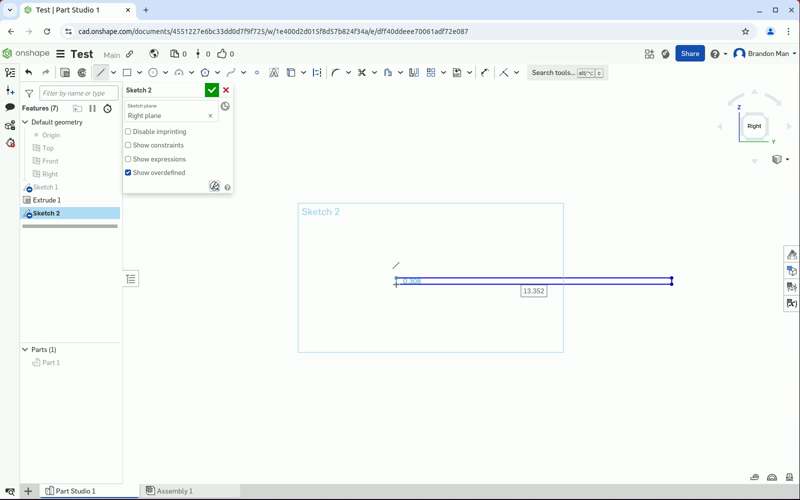
scroll(6)
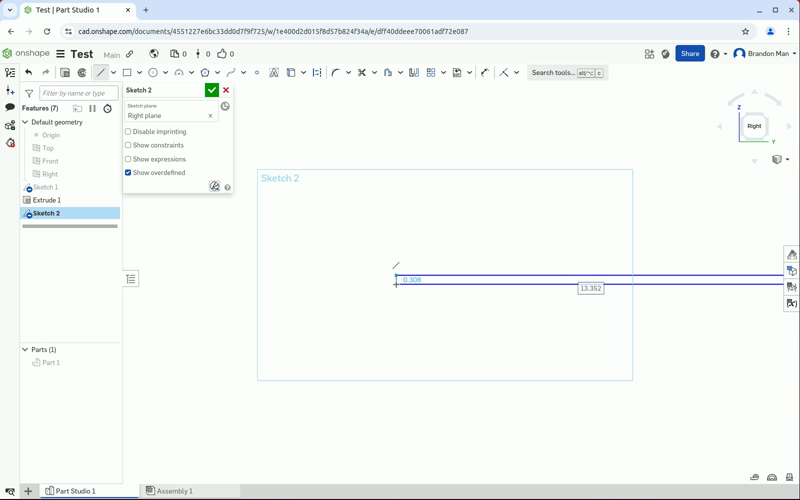
scroll(6)
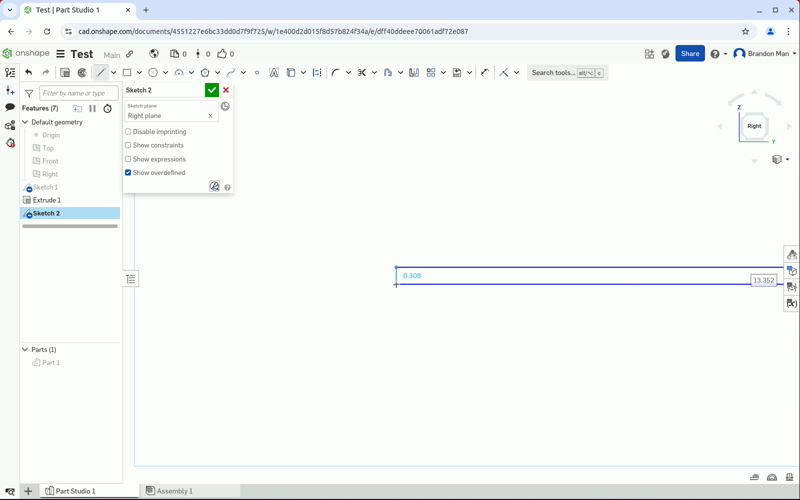
key_up(shift)
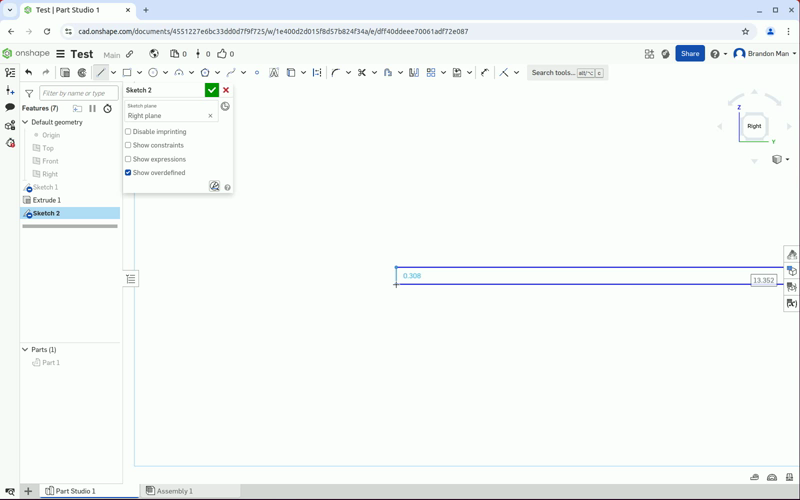
click(396, 284)
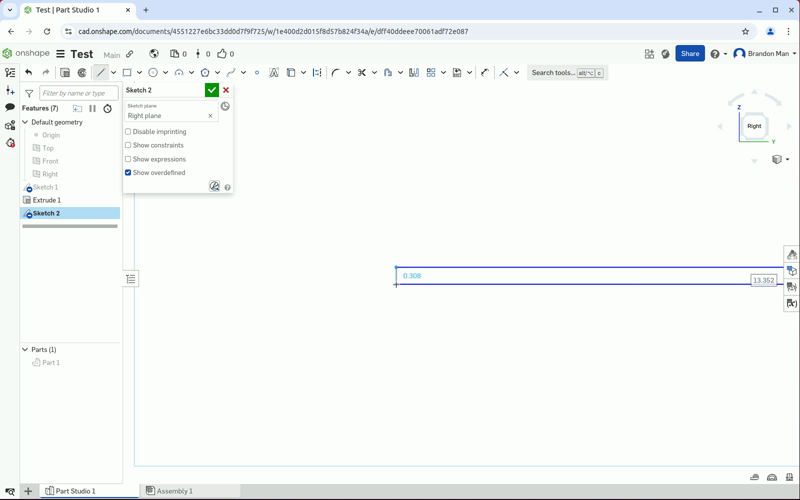
scroll(-6)
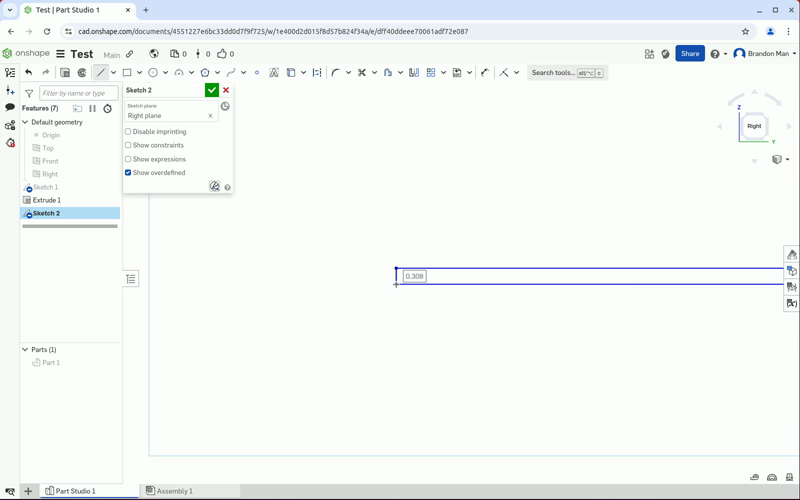
scroll(-6)
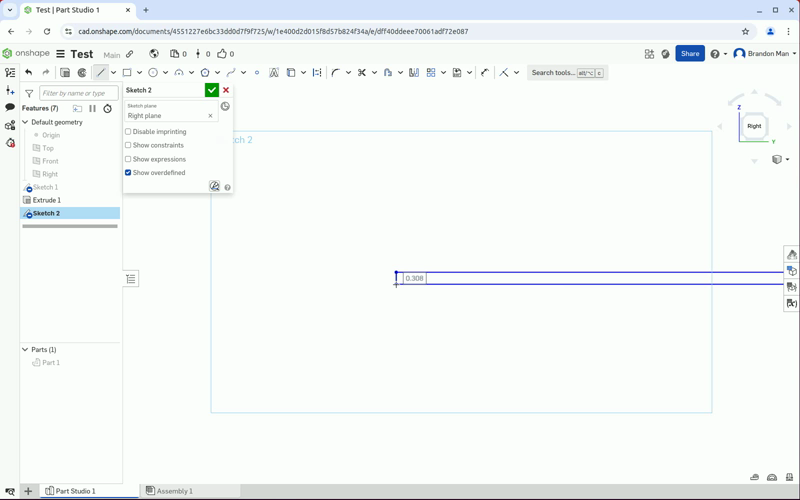
scroll(-6)
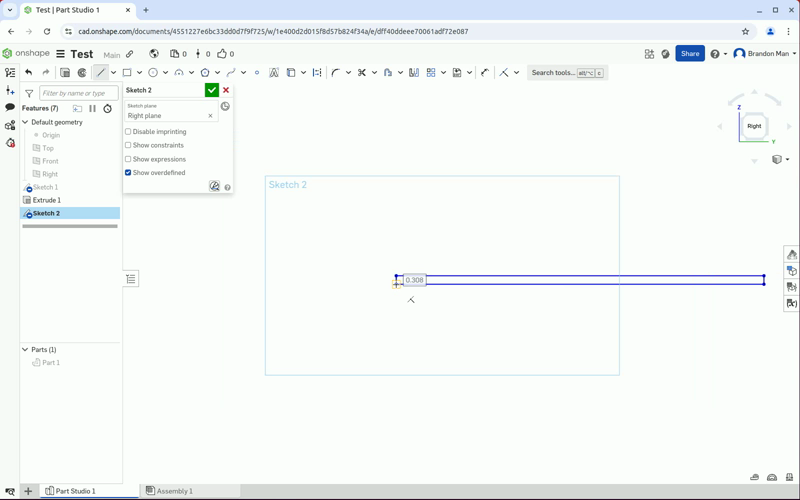
scroll(-6)
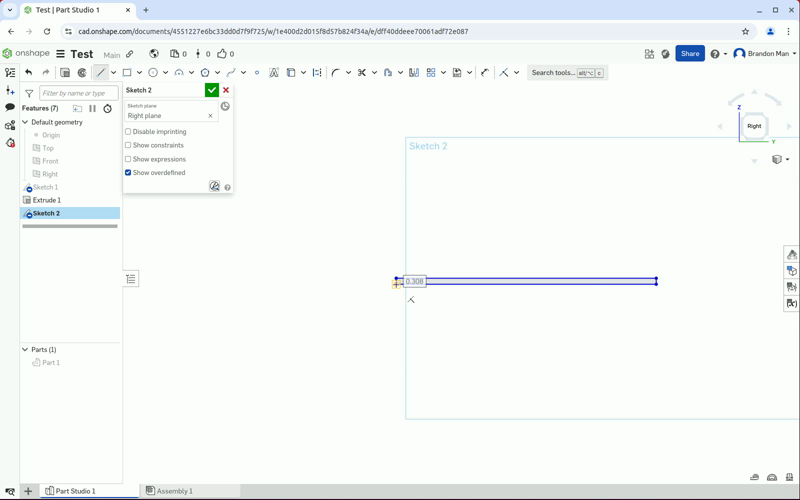
scroll(-6)
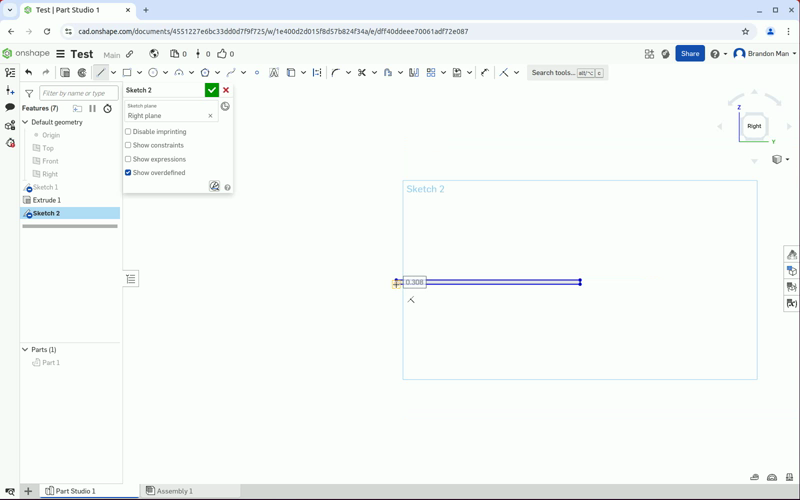
scroll(-6)
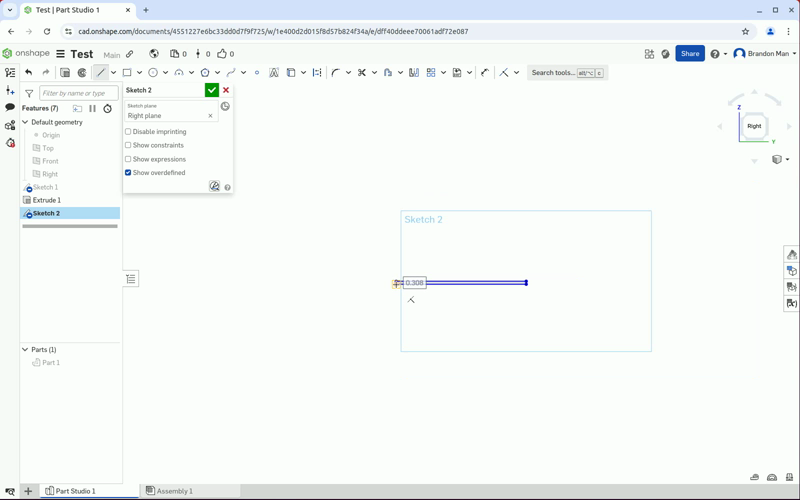
scroll(-6)
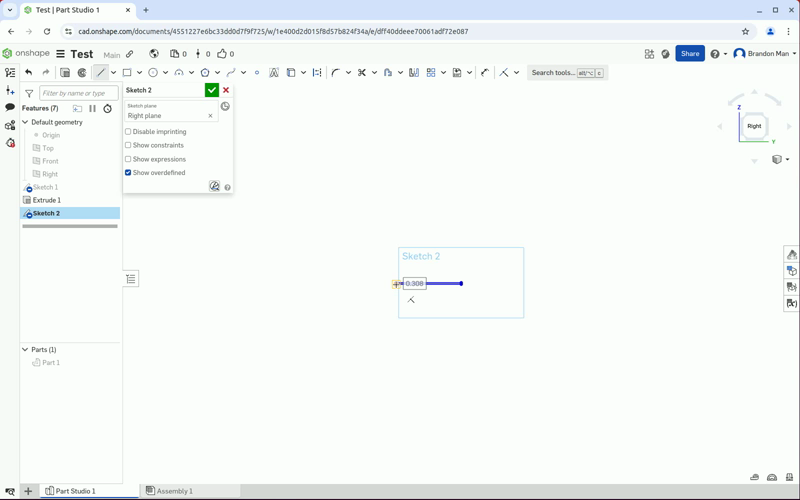
key(esc)
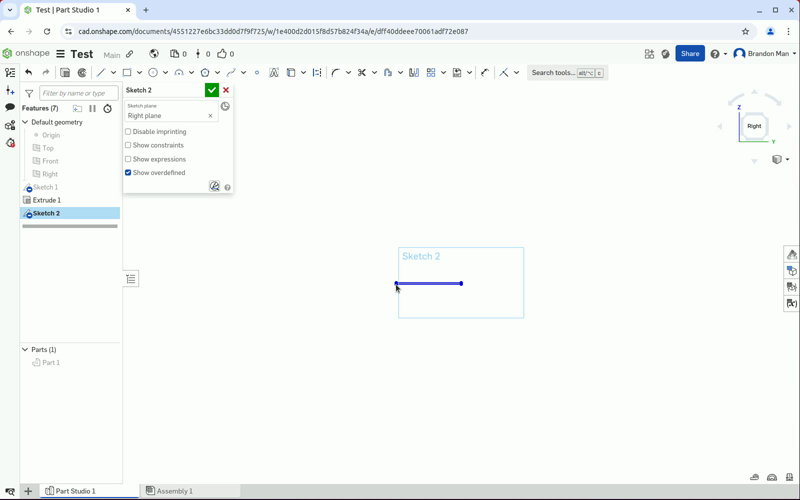
mouse_move(403, 283)
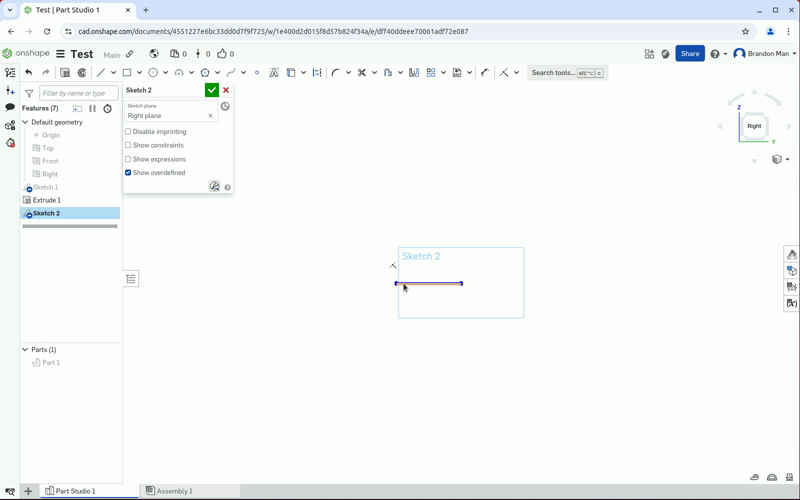
scroll(6)
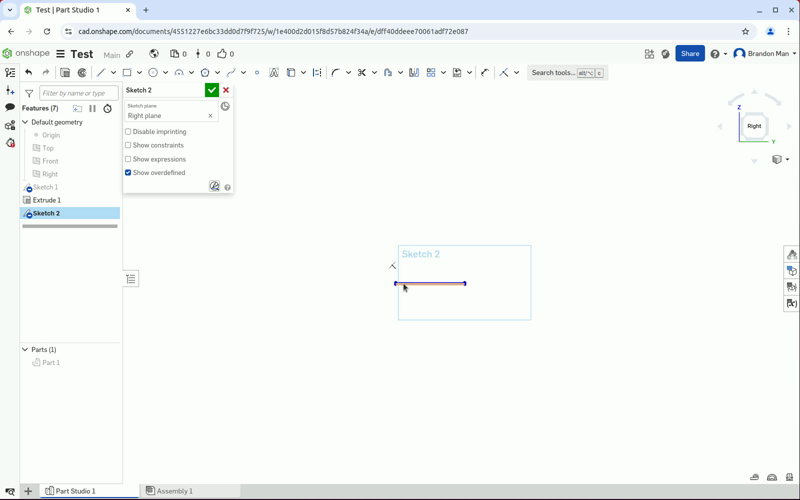
scroll(6)
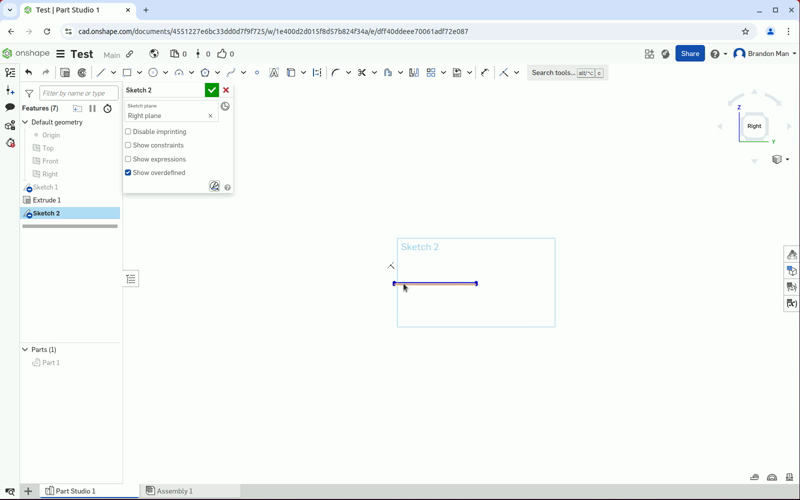
scroll(6)
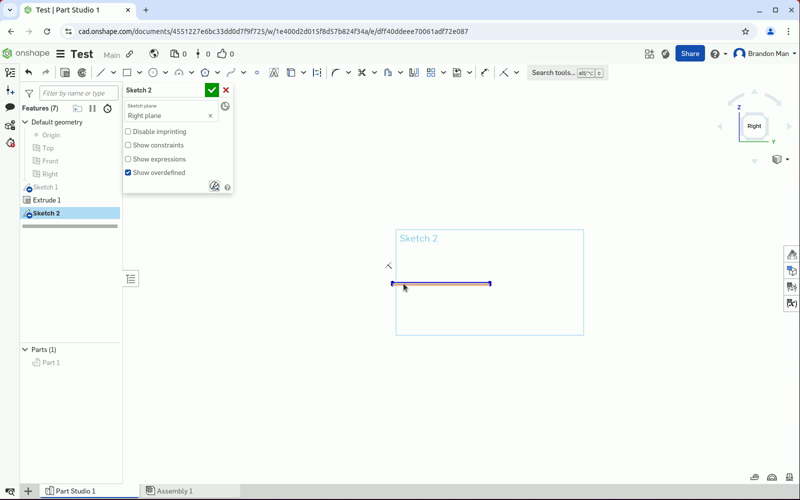
scroll(6)
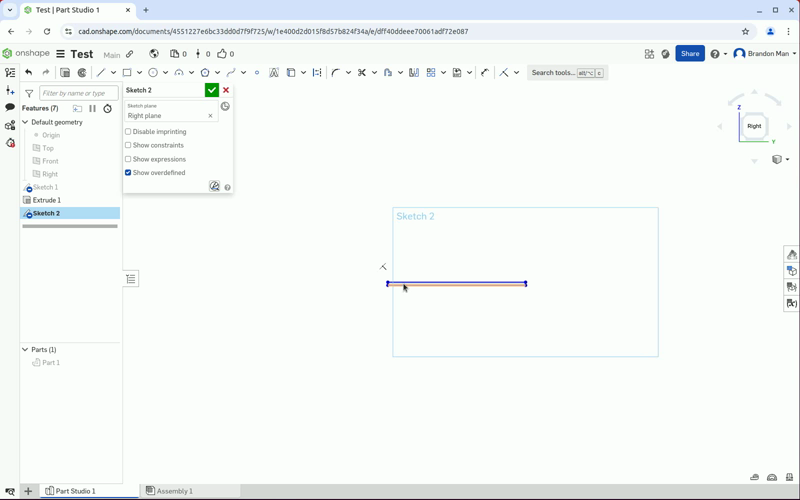
scroll(6)
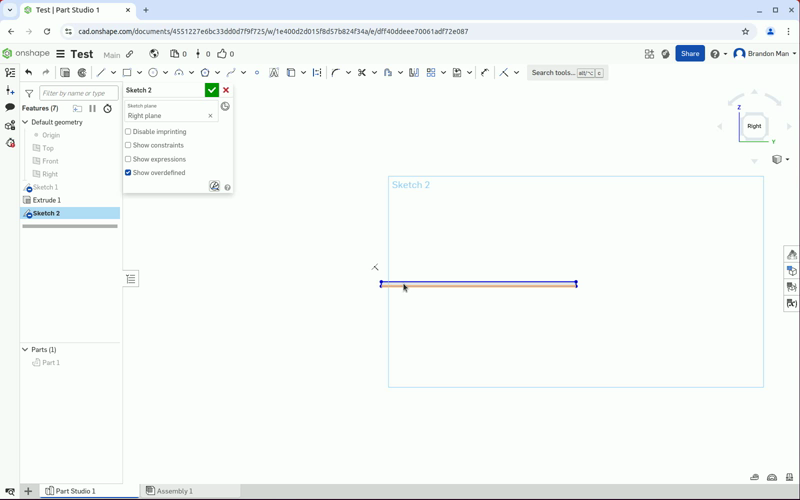
scroll(6)
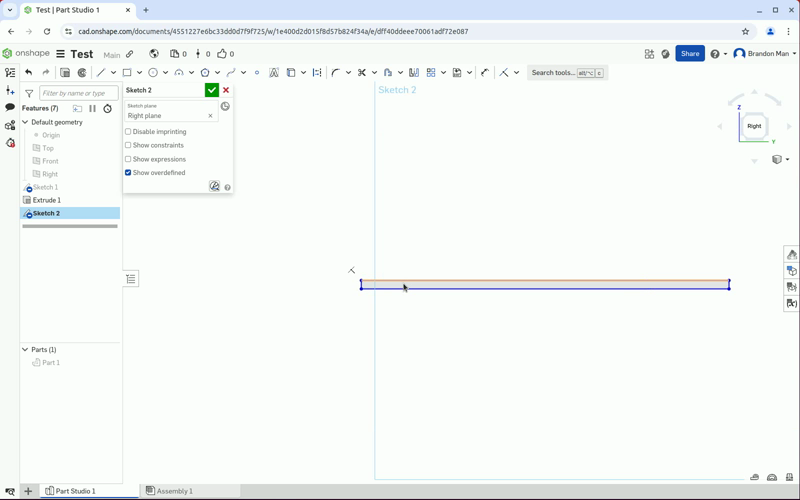
scroll(6)
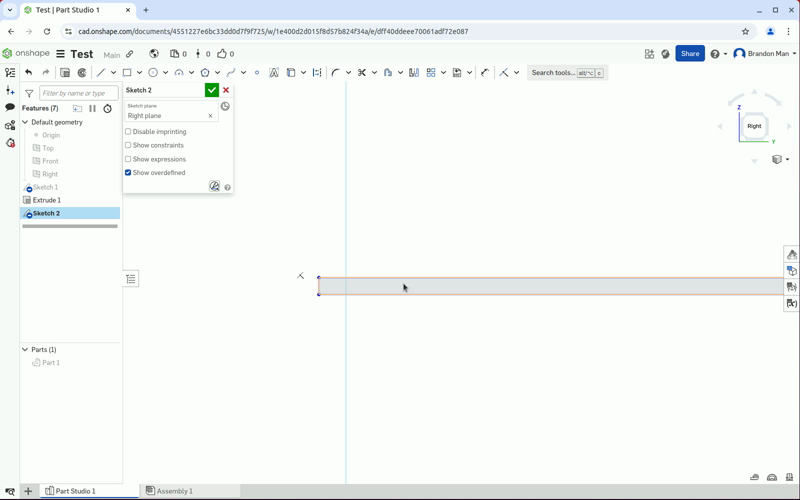
click(403, 283)
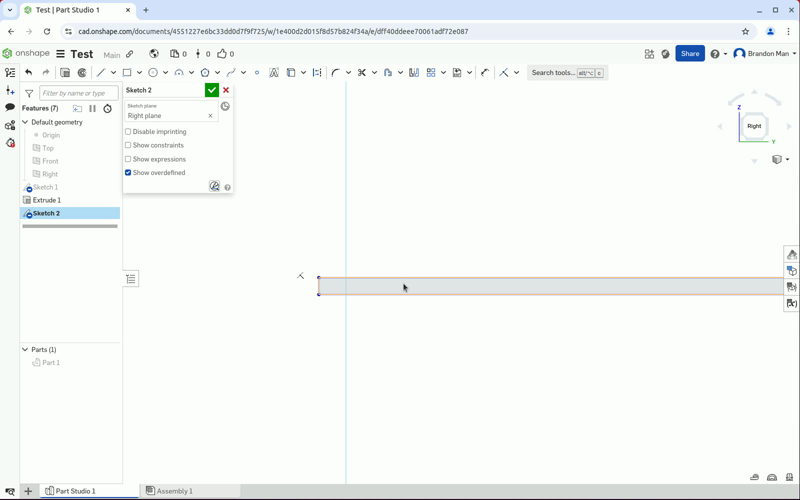
scroll(-6)
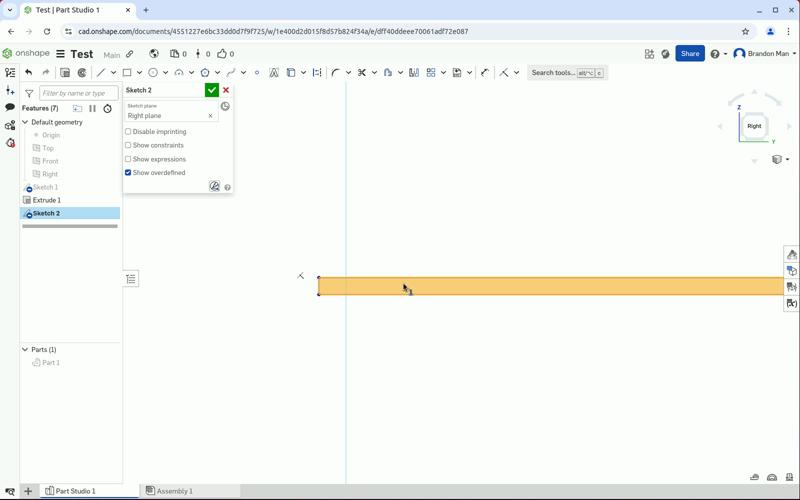
scroll(-6)
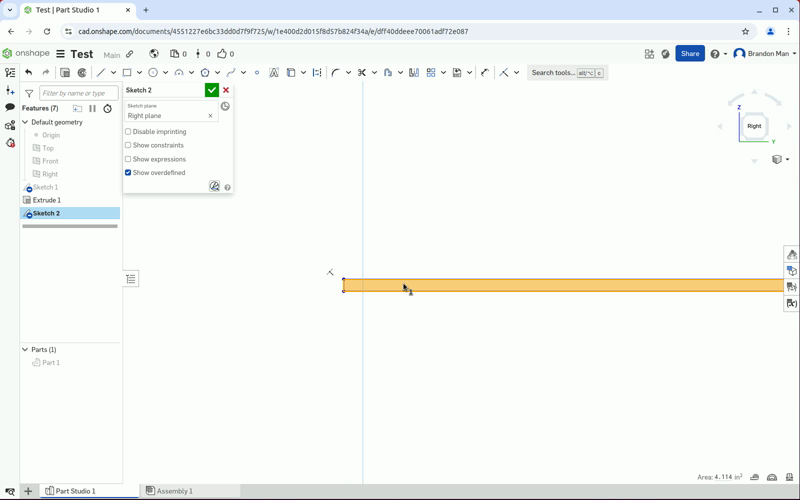
scroll(-6)
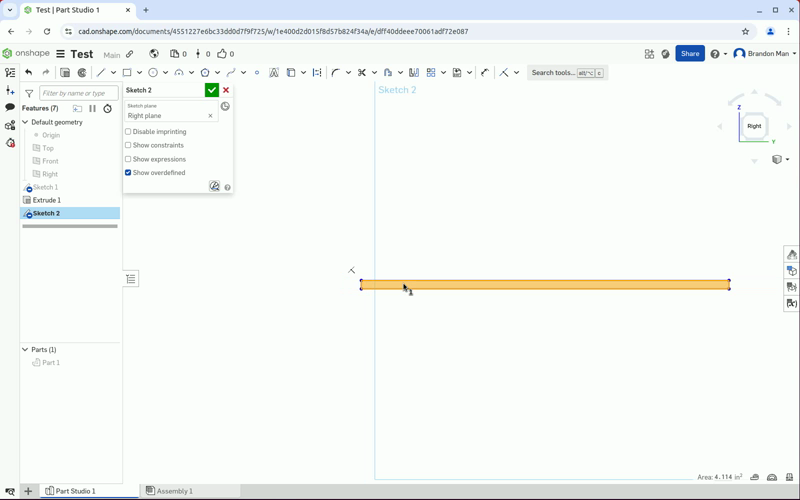
scroll(-6)
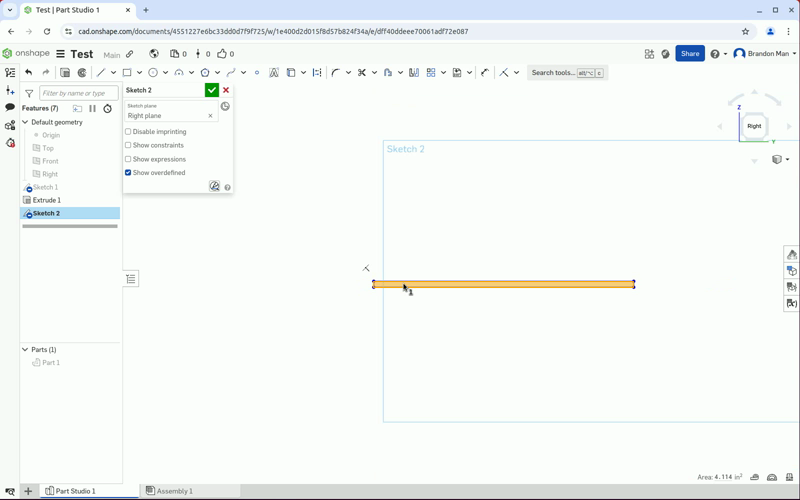
scroll(-6)
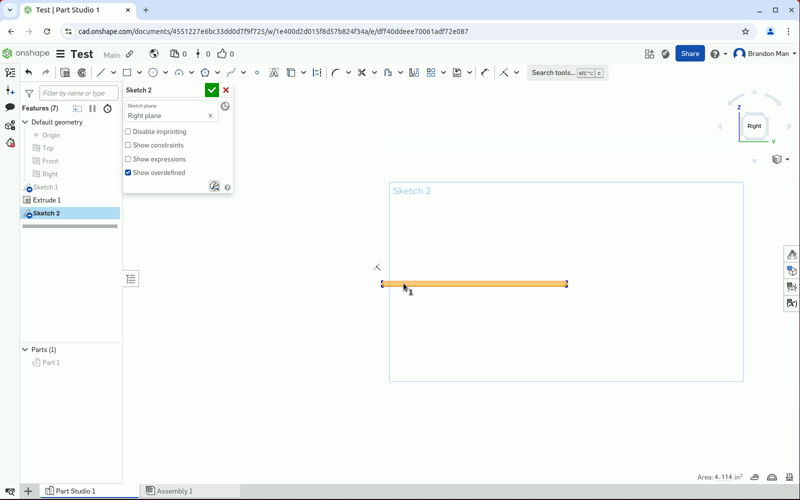
scroll(-6)
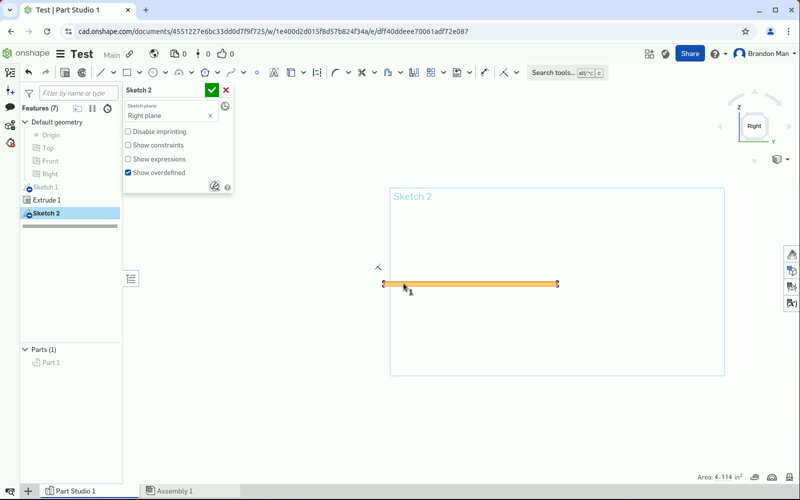
scroll(-6)
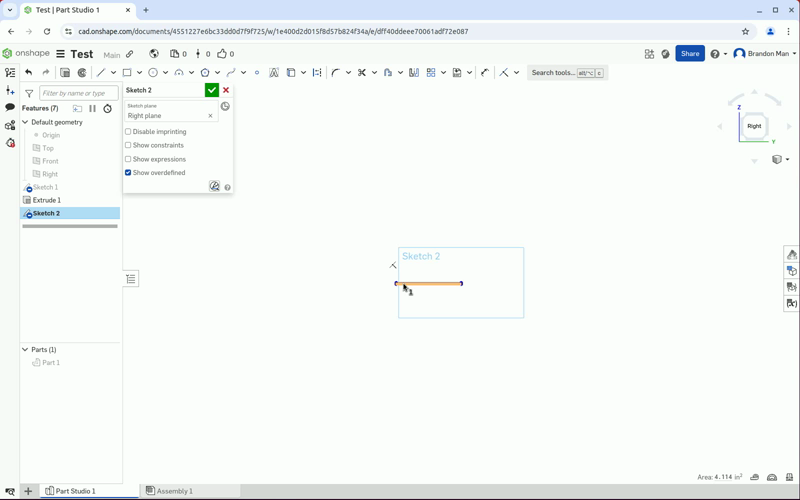
mouse_move(73, 352)
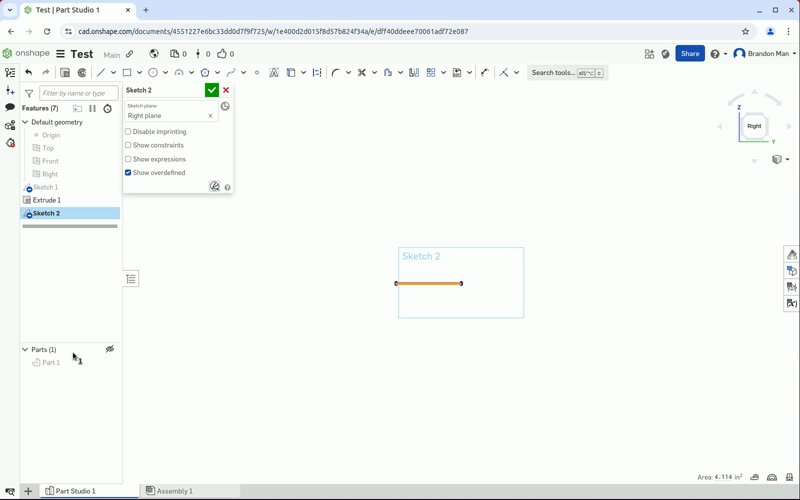
key(shift+y)
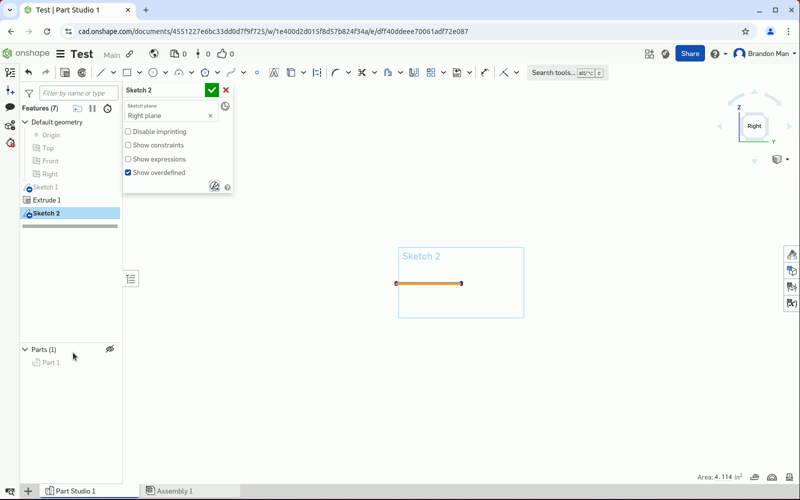
key(shift+e)
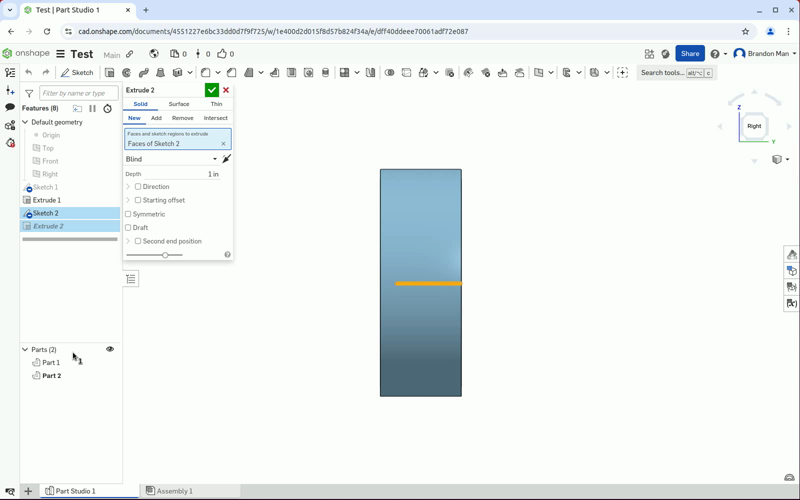
mouse_move(143, 106)
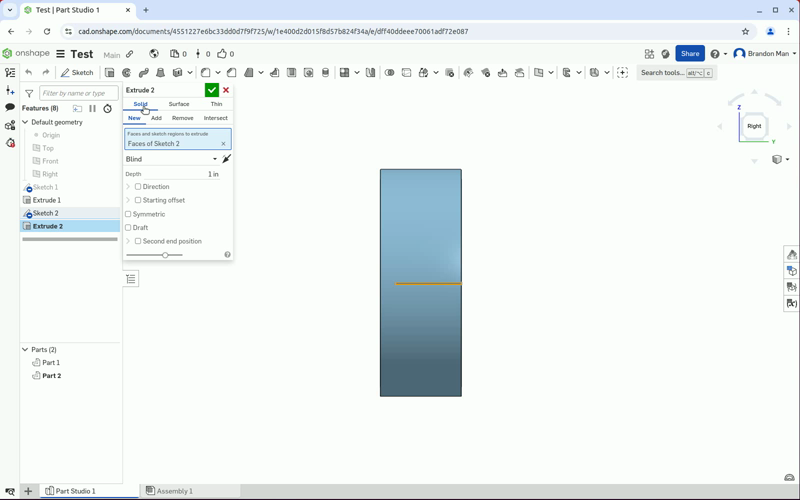
click(143, 106)
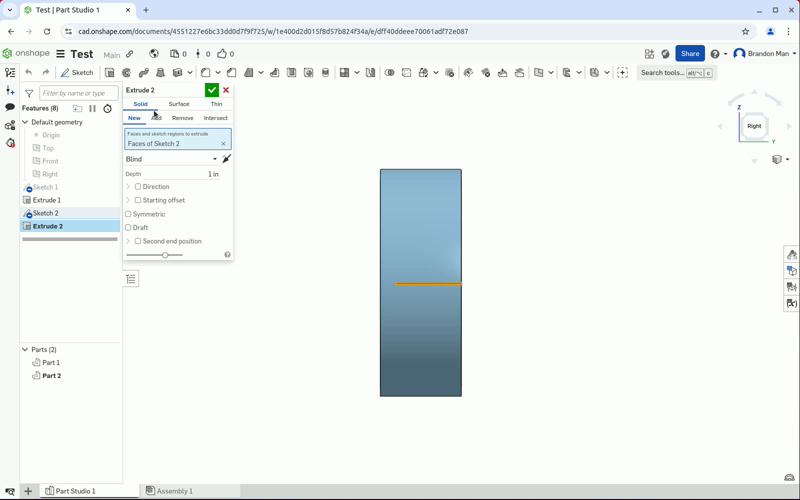
mouse_move(186, 120)
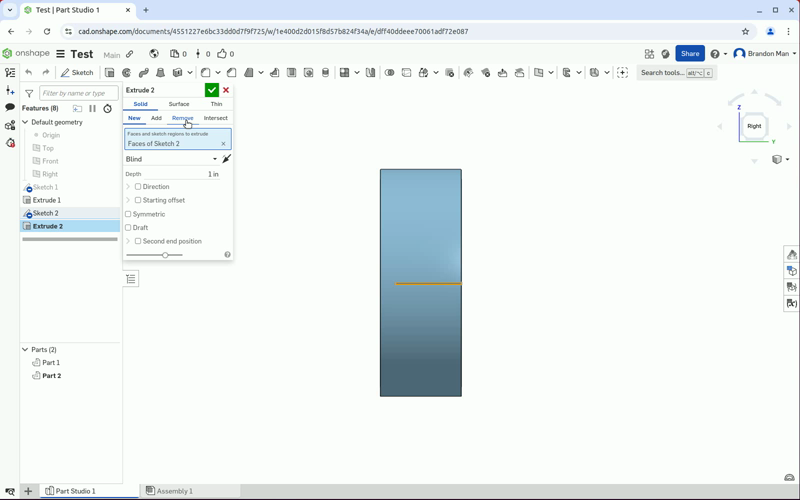
click(186, 120)
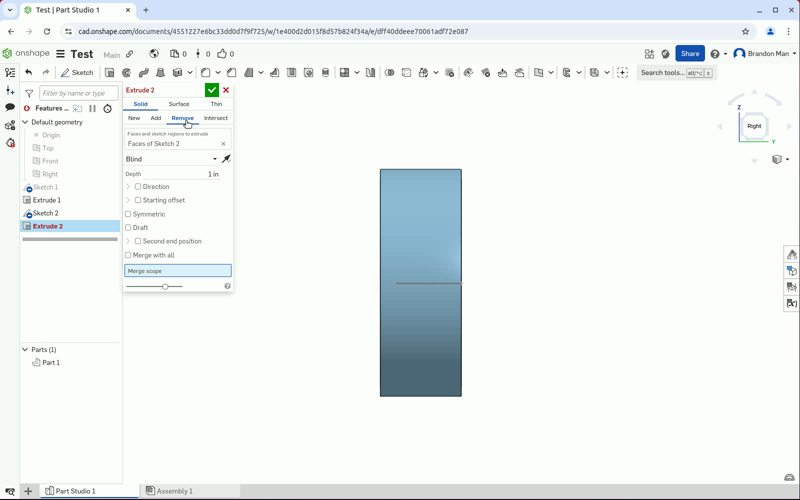
key(tab, 4)
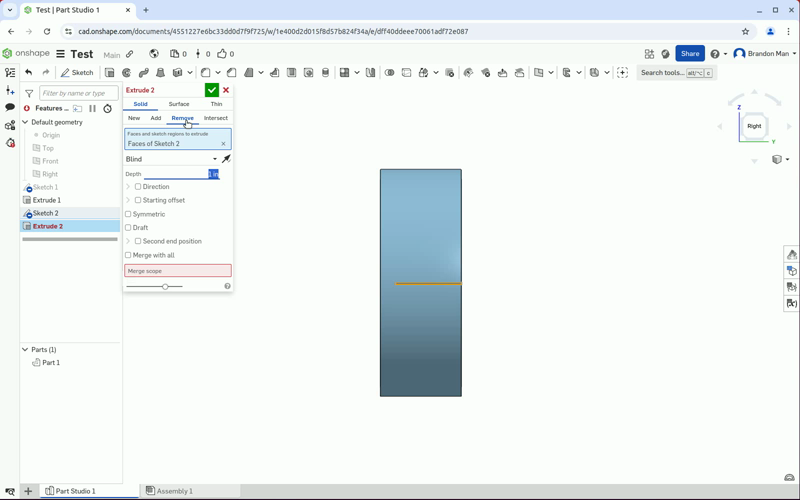
text(-27.682)
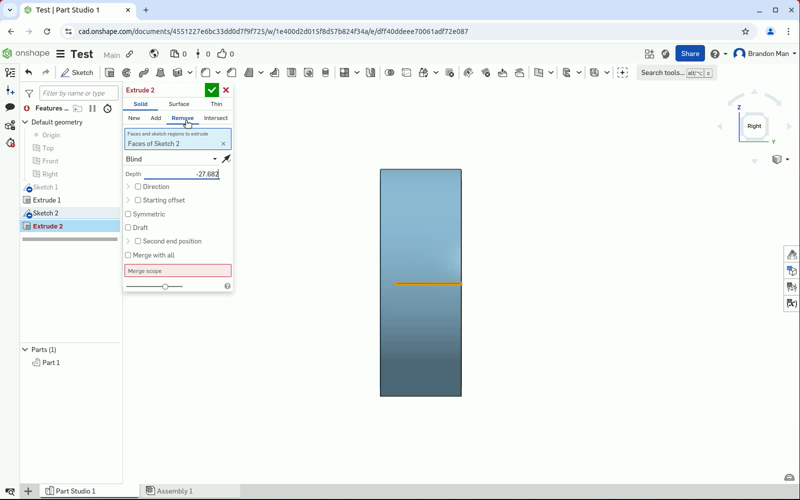
key(tab, 6)
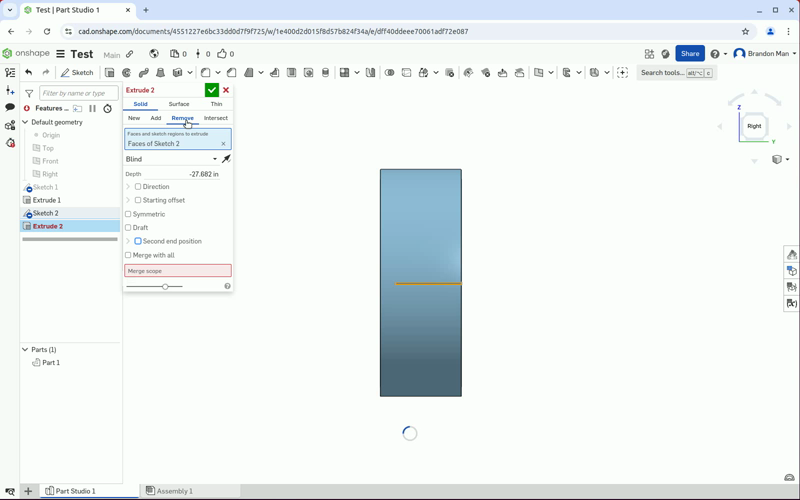
key(space)
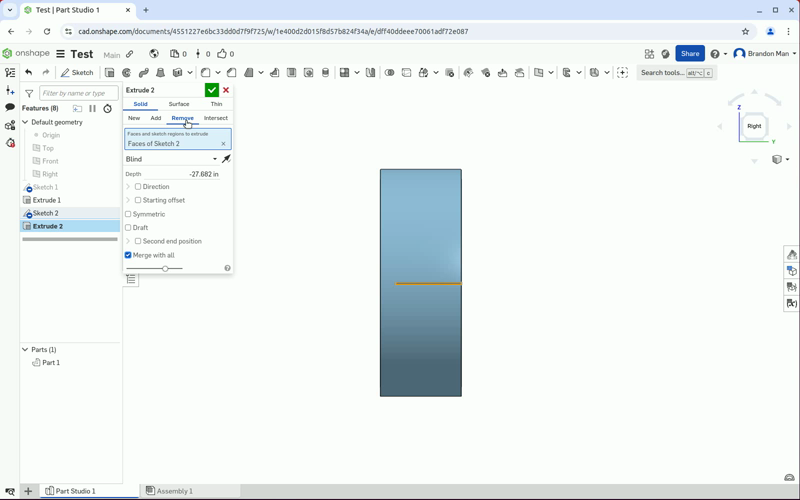
key(enter)
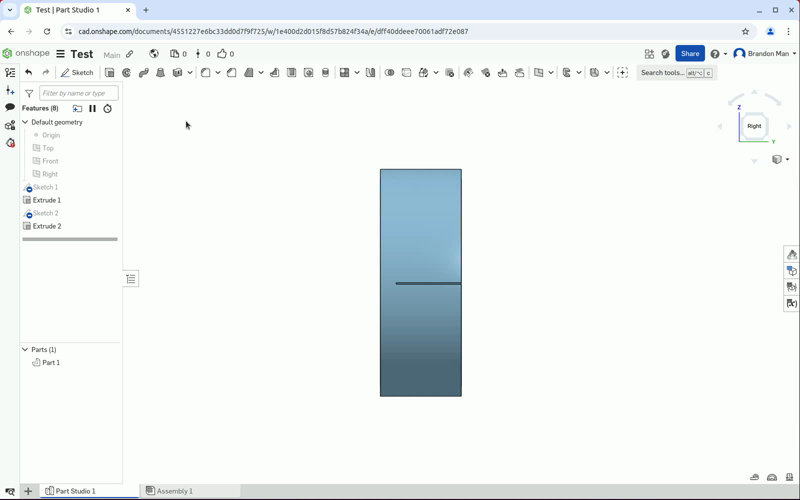
key(shift+h)
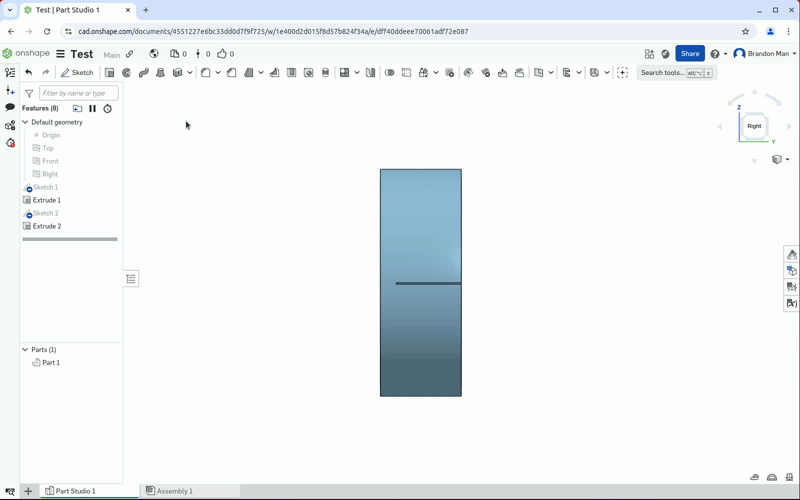
key(shift+h)
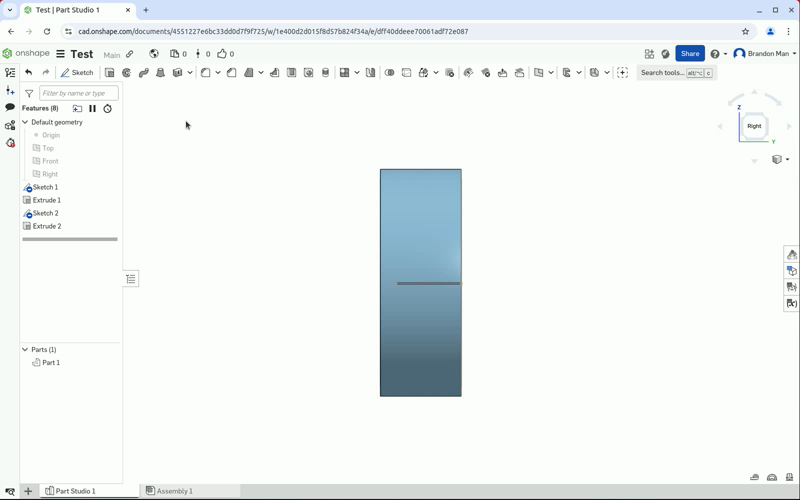
key(shift+7)
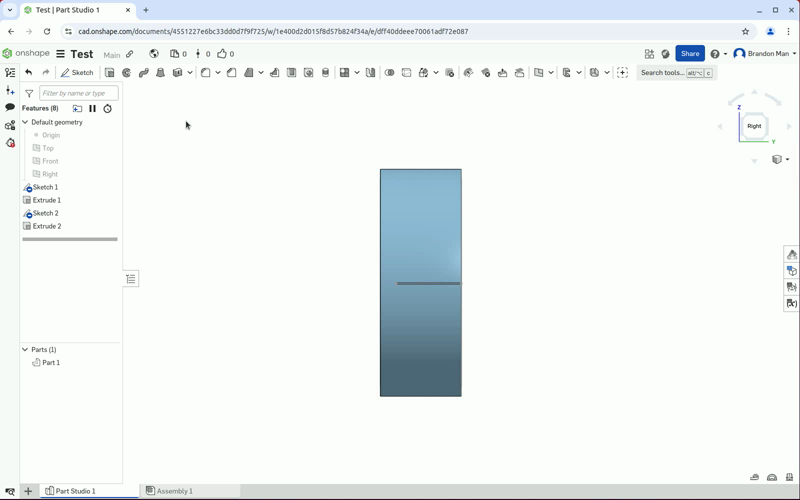
key(right, 2)
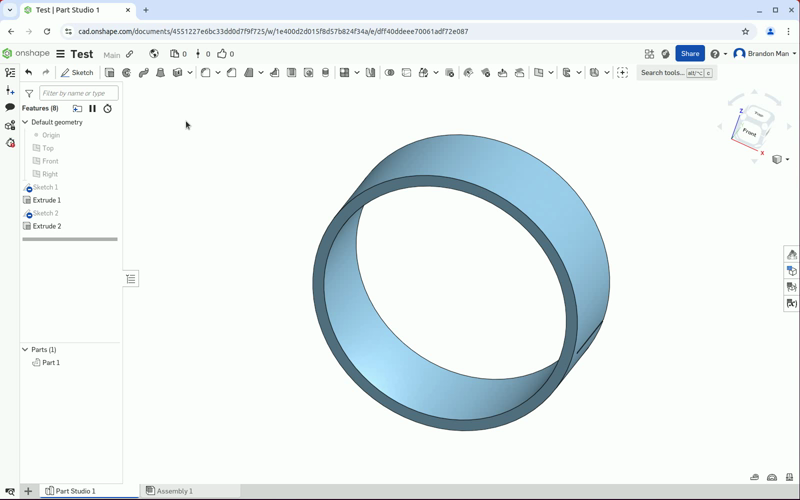
key(down, 2)
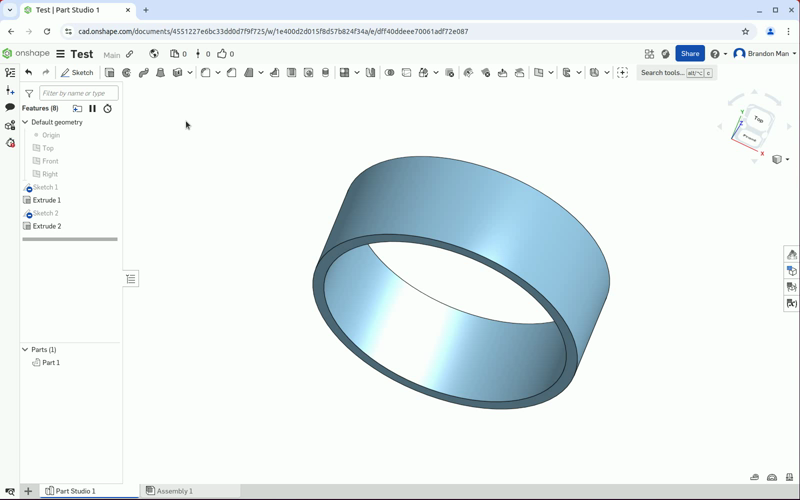
key(up, 2)
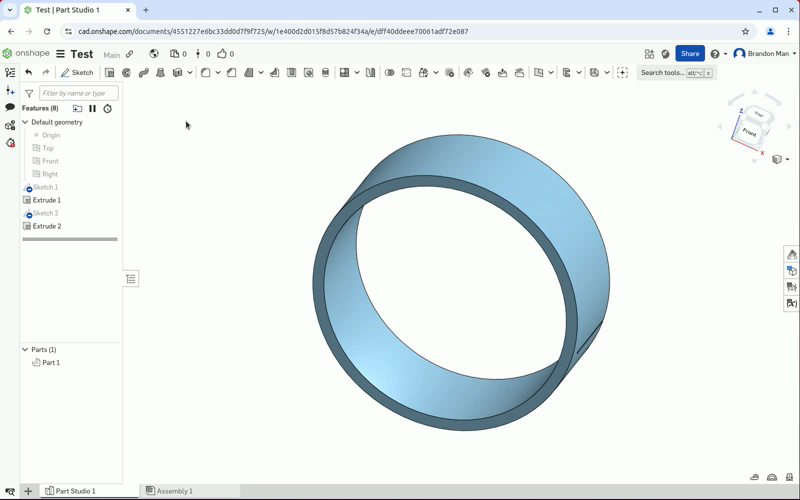
key(left, 2)
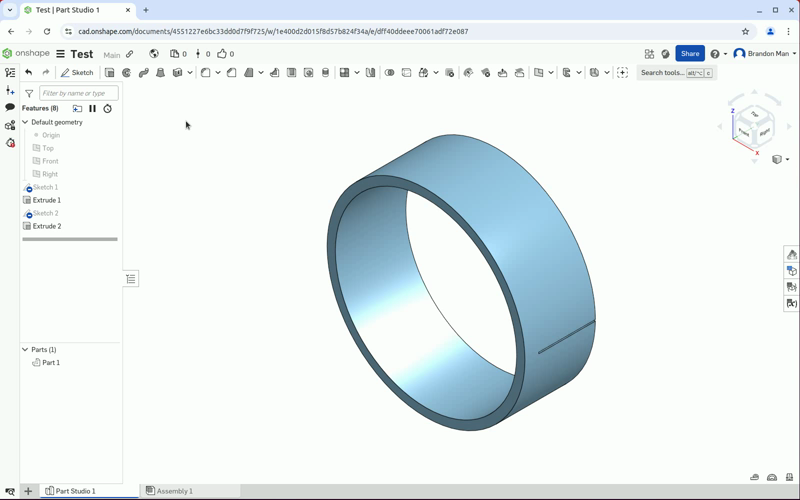
mouse_move(73, 189)
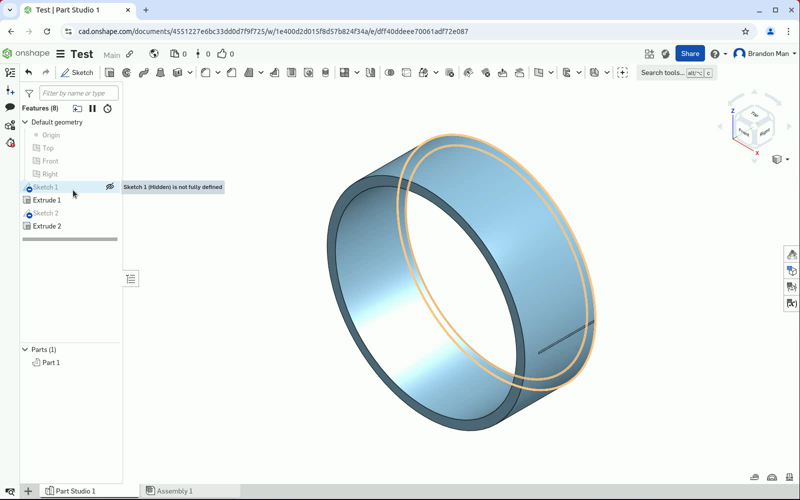
click(73, 189)